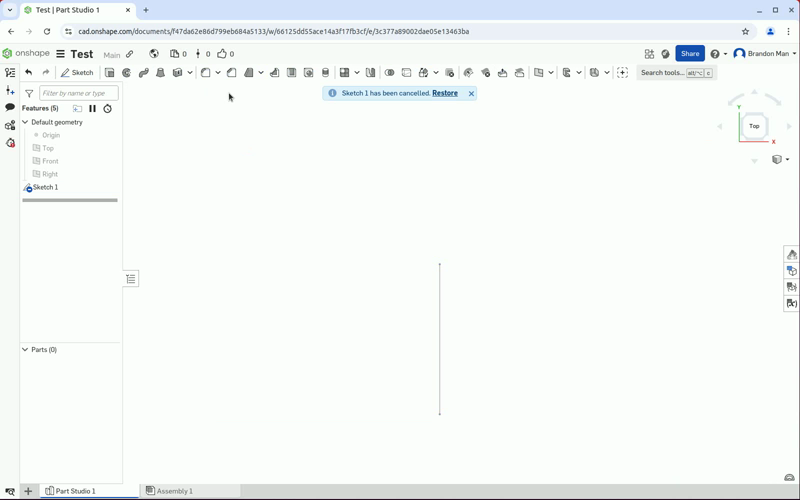
key(shift+h)
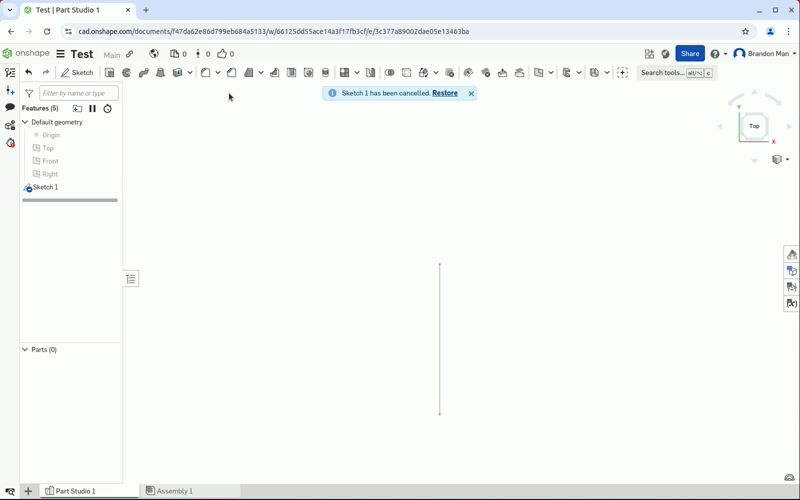
key(shift+s)
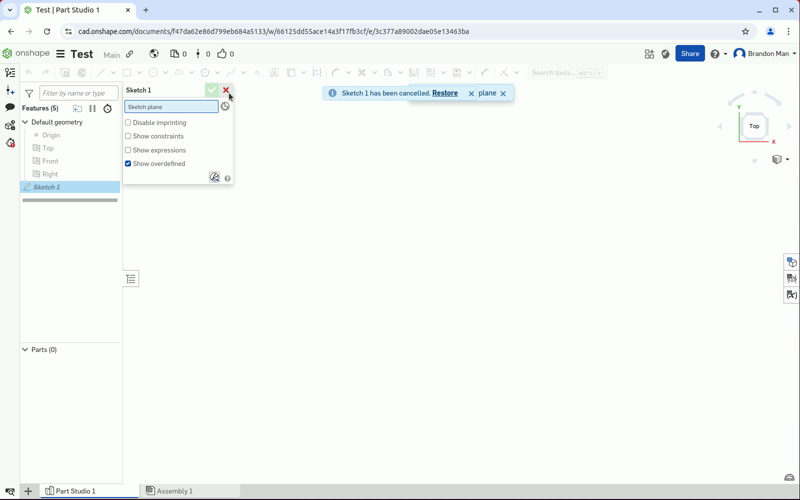
mouse_move(73, 150)
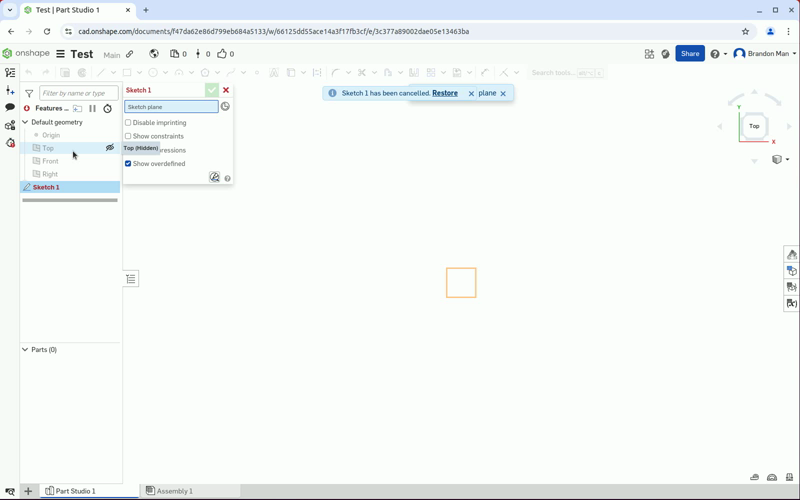
click(73, 150)
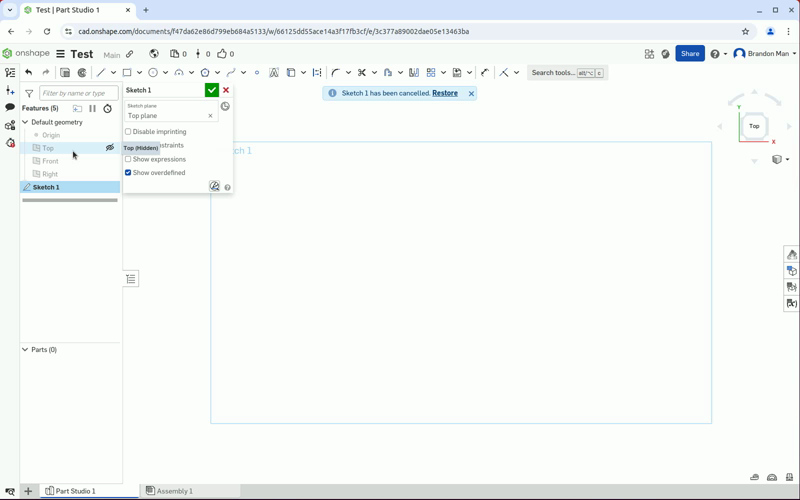
mouse_move(73, 352)
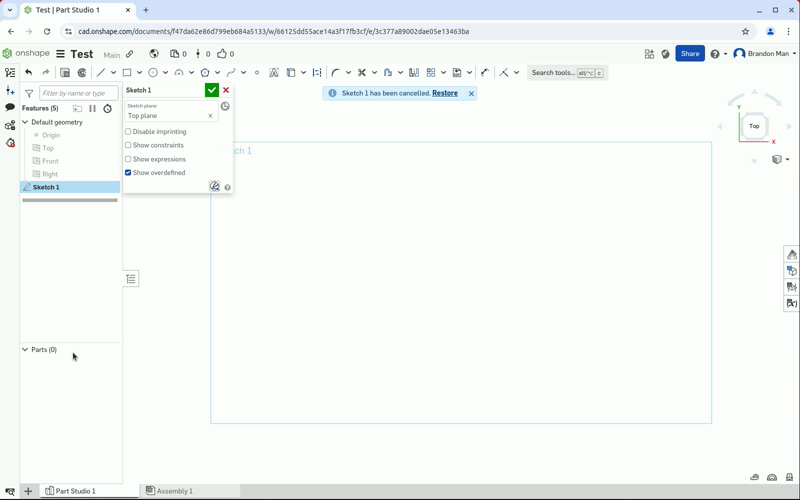
key(y)
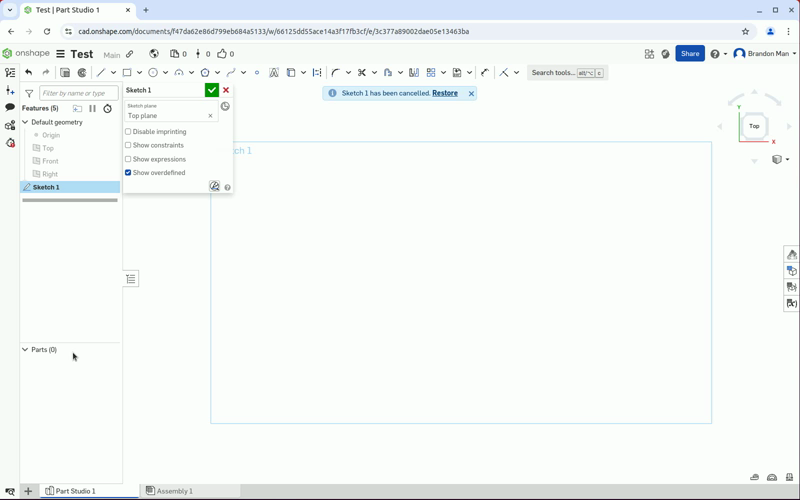
key(a)
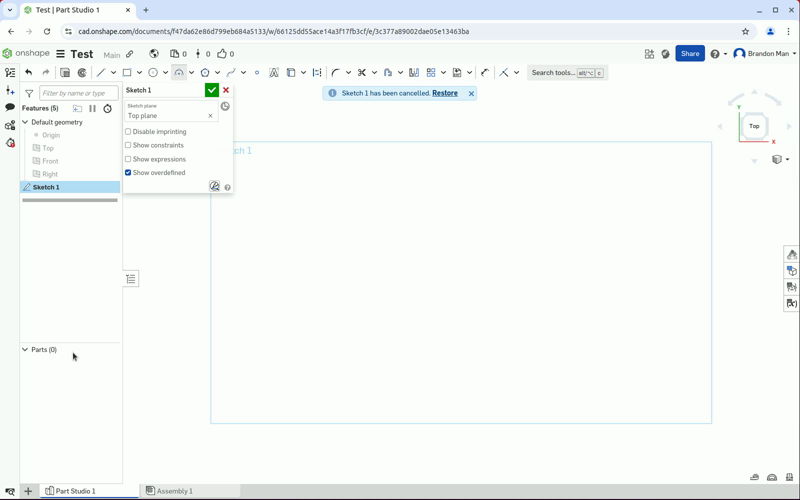
key_down(shift)
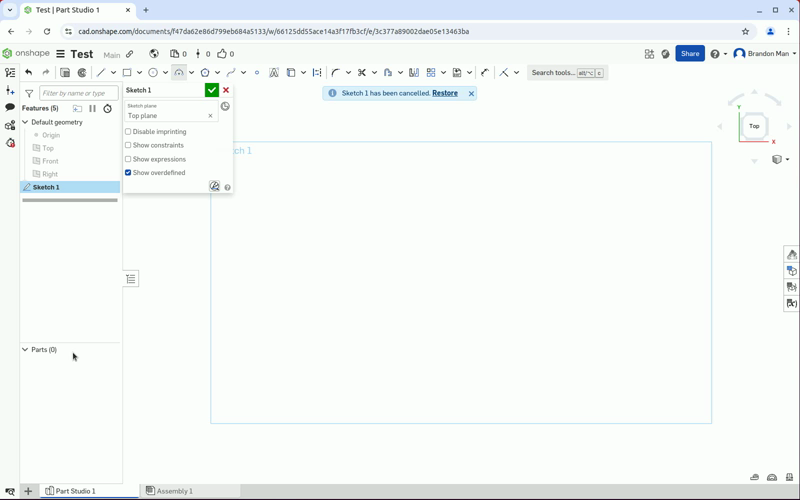
mouse_move(437, 318)
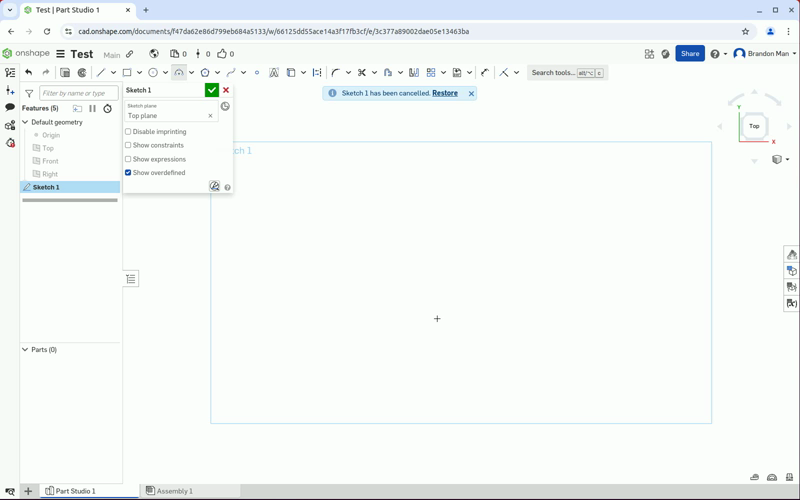
click(437, 318)
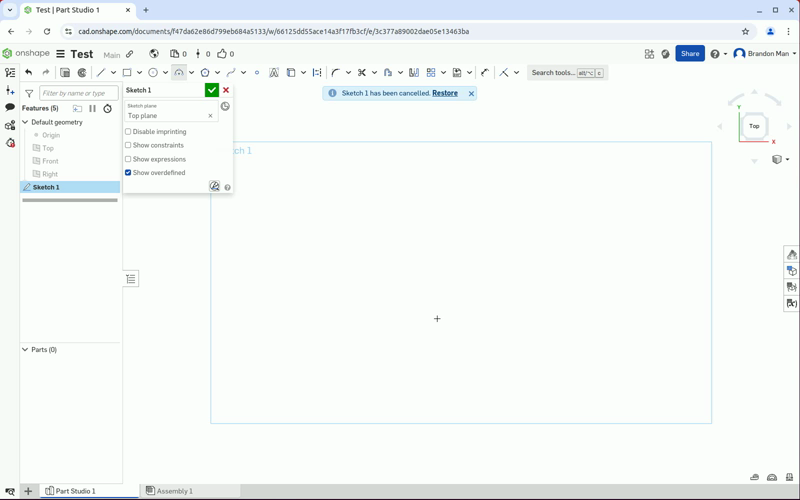
key_up(shift)
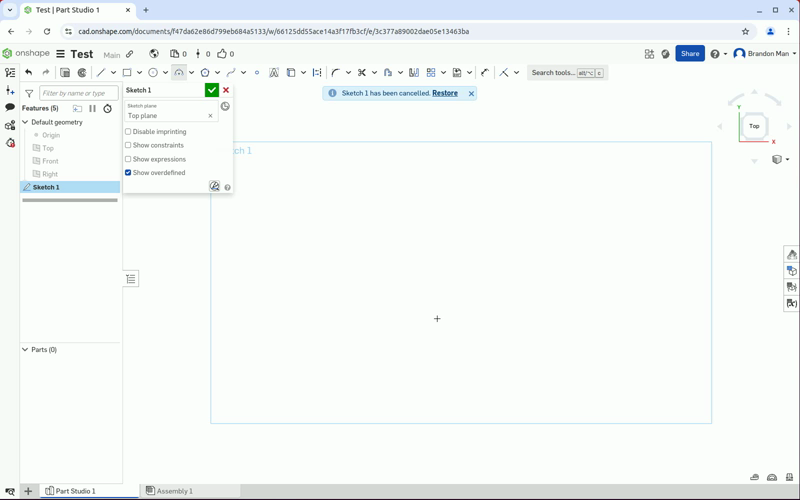
key_down(shift)
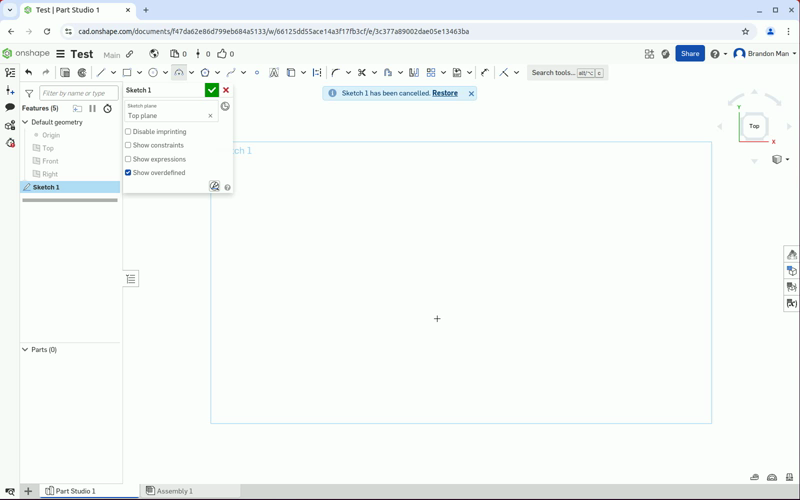
mouse_move(476, 335)
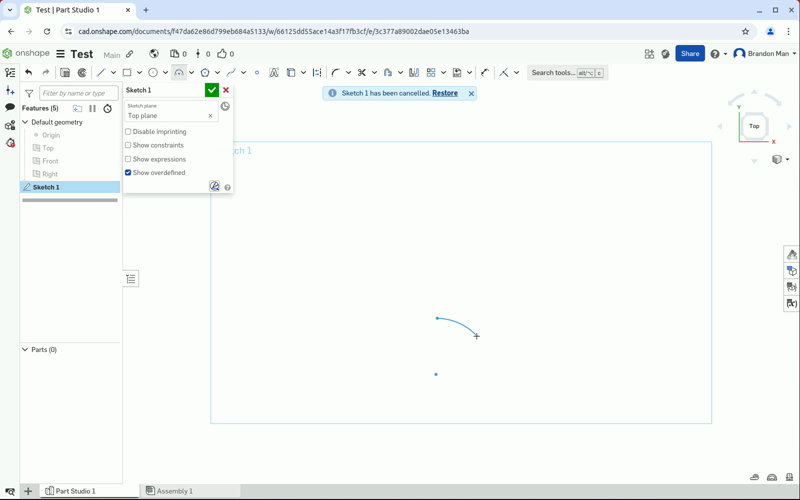
click(476, 335)
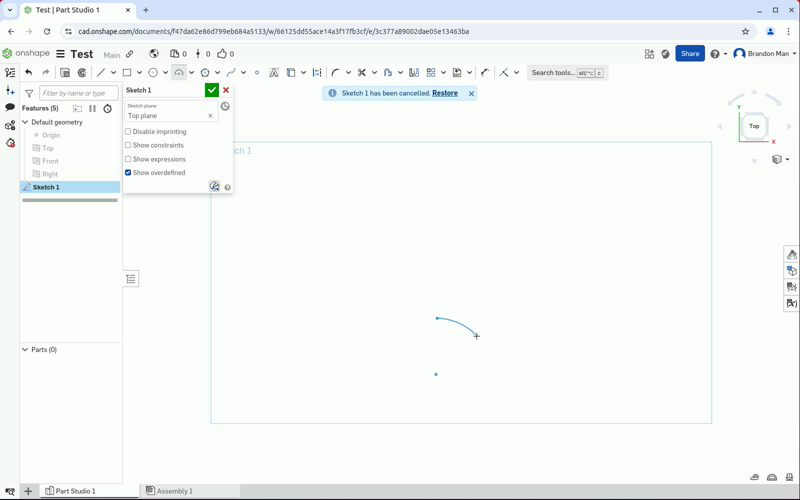
mouse_move(451, 339)
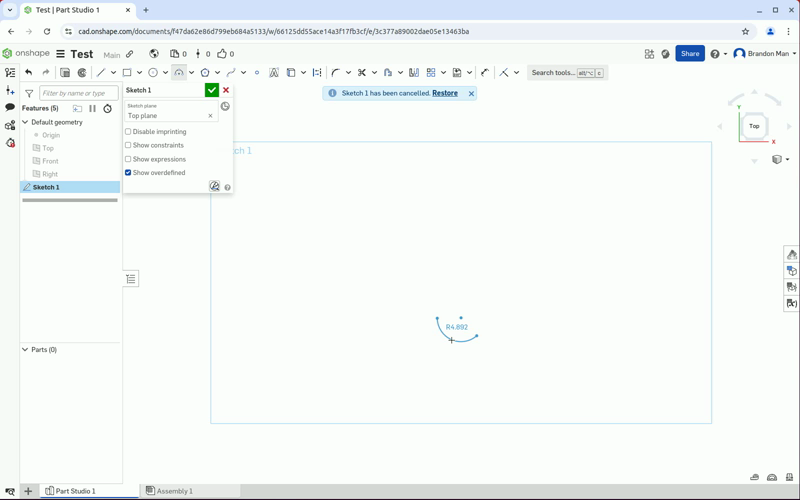
click(451, 339)
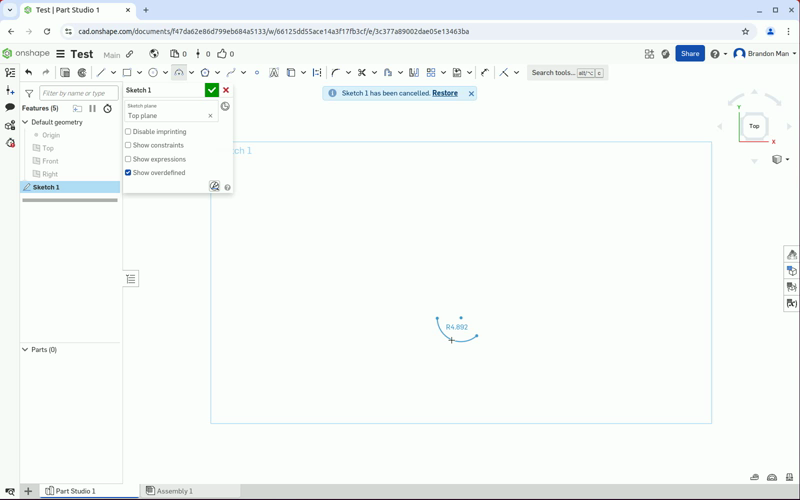
key_up(shift)
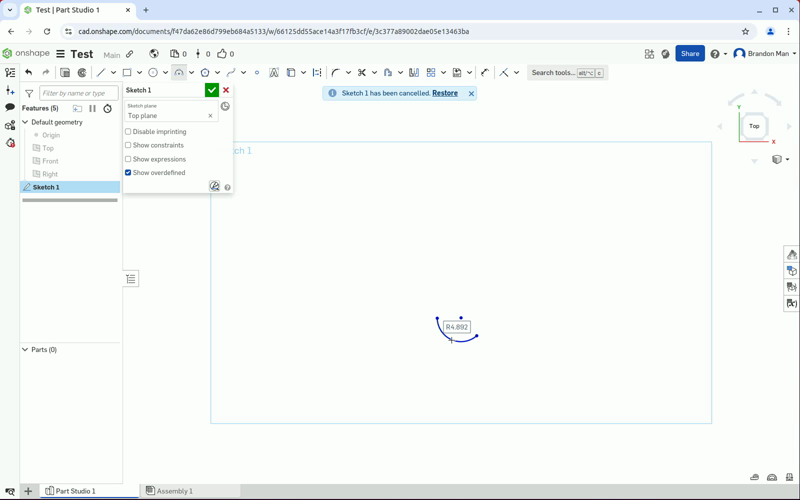
mouse_move(476, 335)
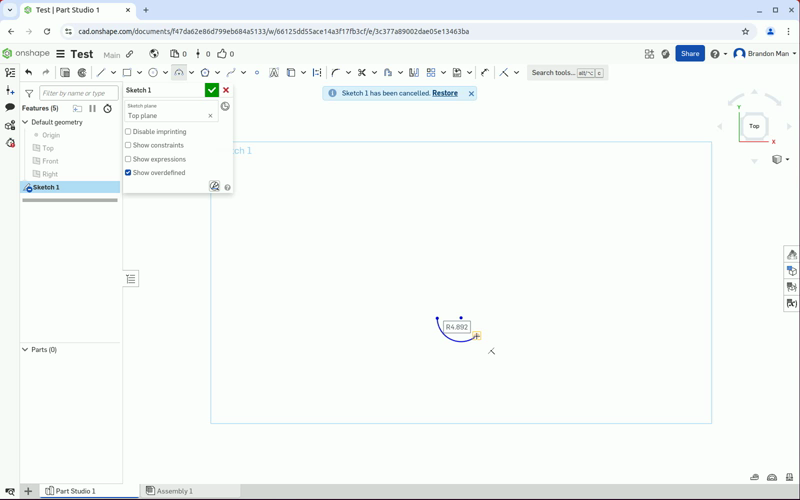
click(476, 335)
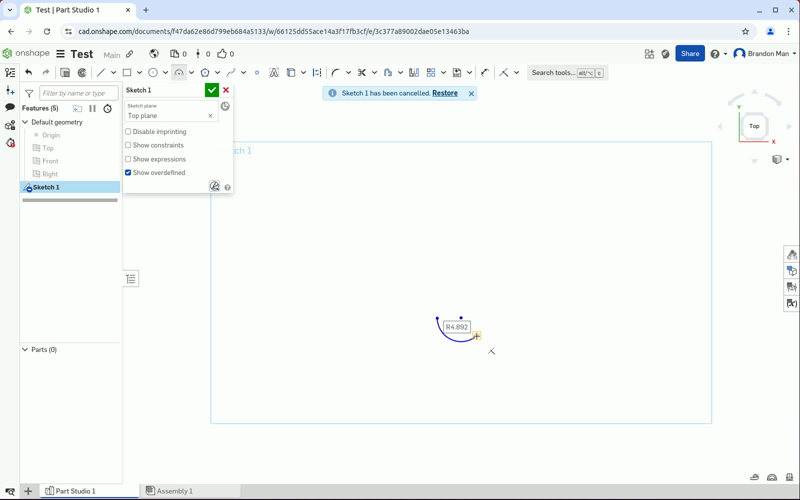
key_down(shift)
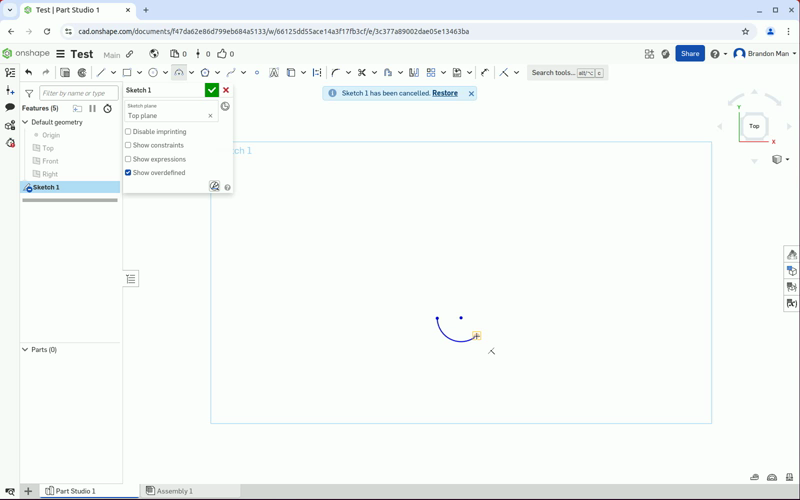
mouse_move(520, 304)
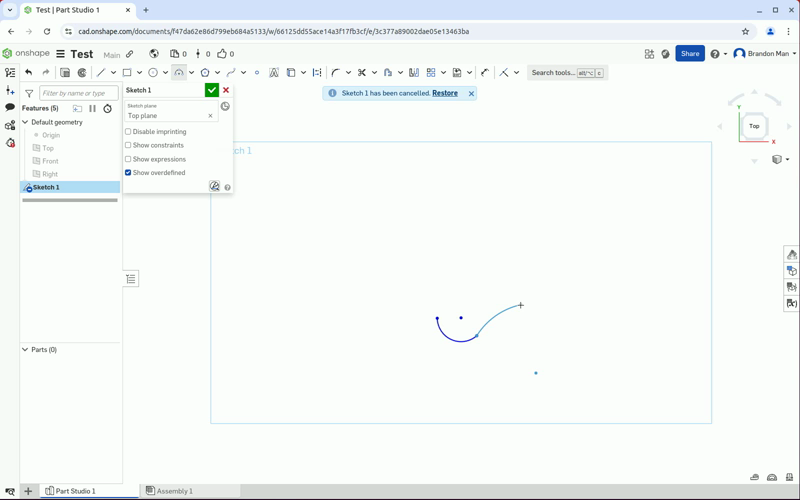
click(520, 304)
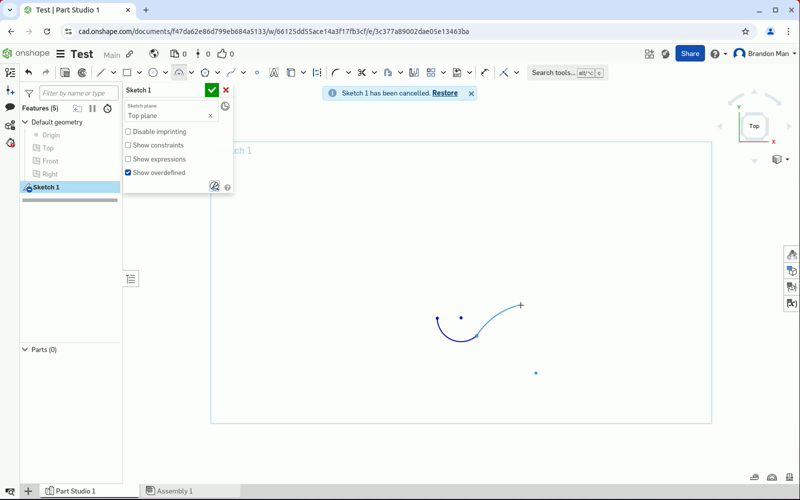
mouse_move(496, 317)
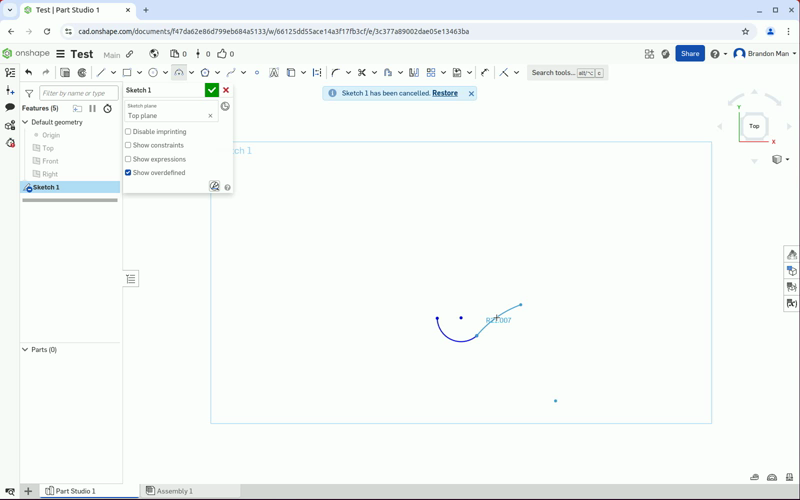
click(496, 317)
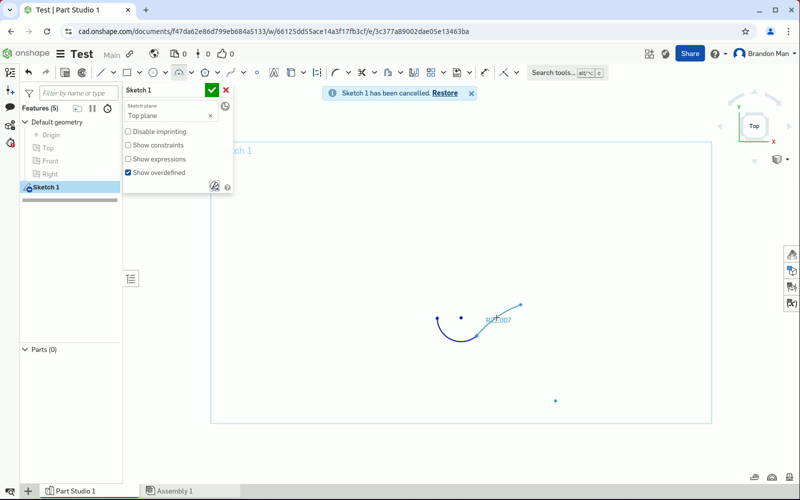
key_up(shift)
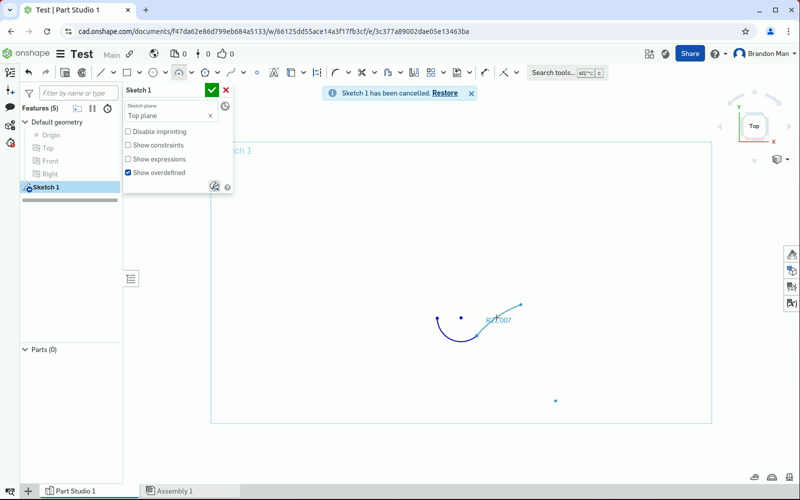
mouse_move(520, 304)
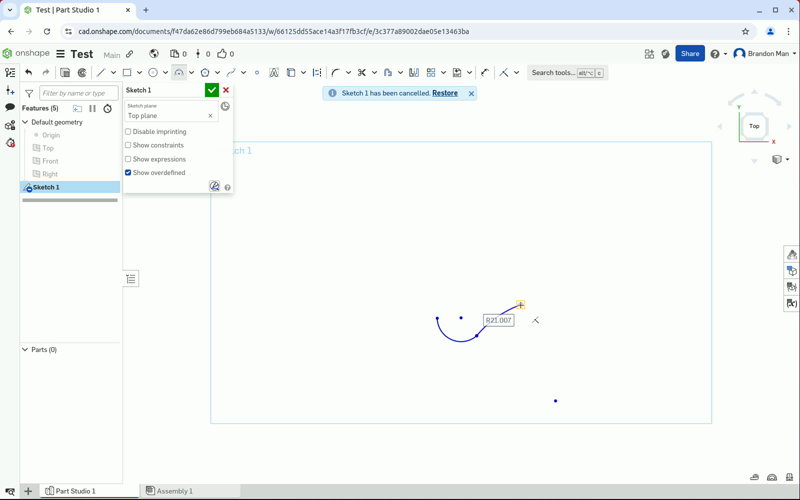
click(520, 304)
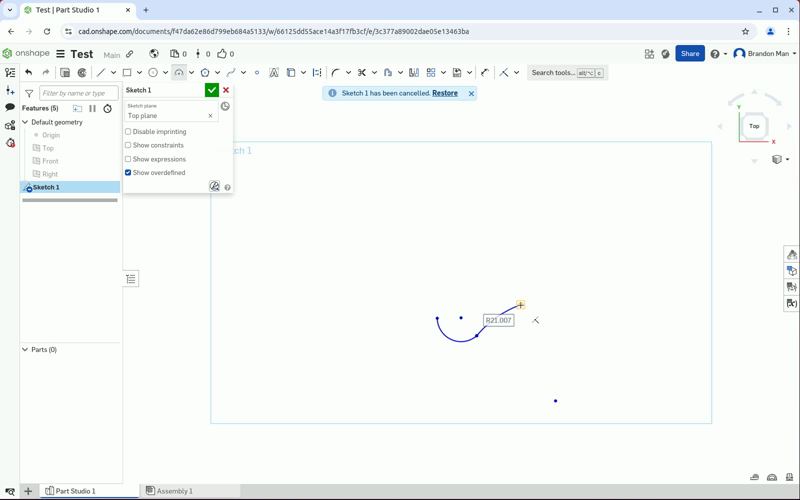
key_down(shift)
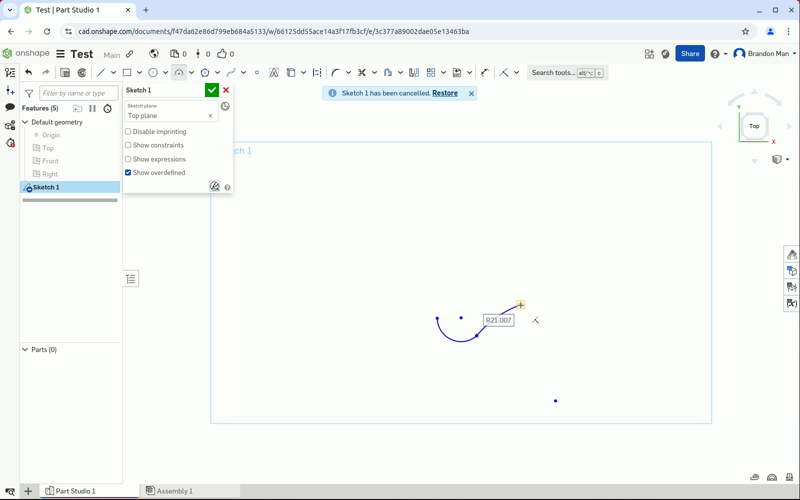
mouse_move(520, 259)
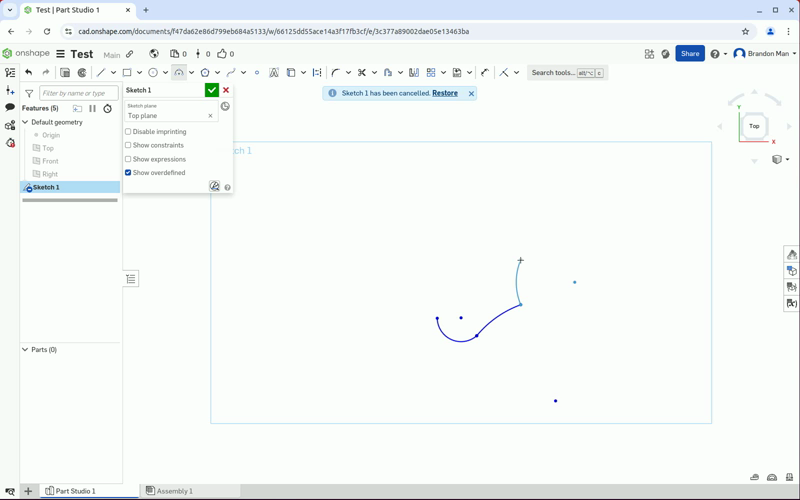
click(520, 259)
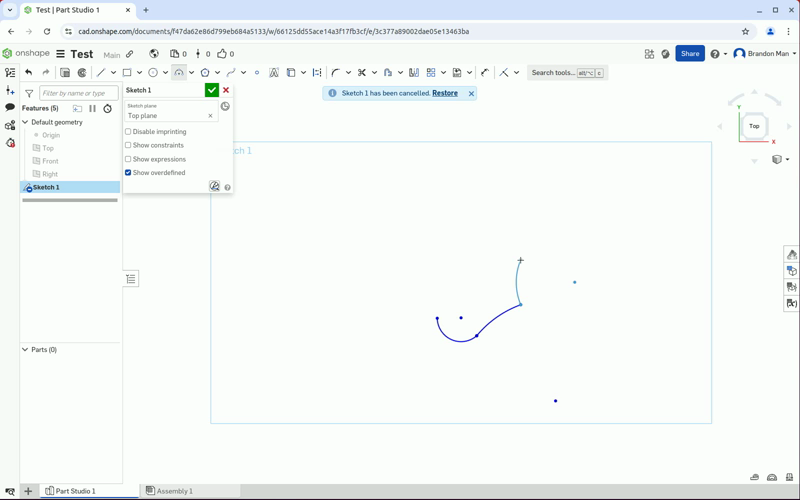
mouse_move(536, 282)
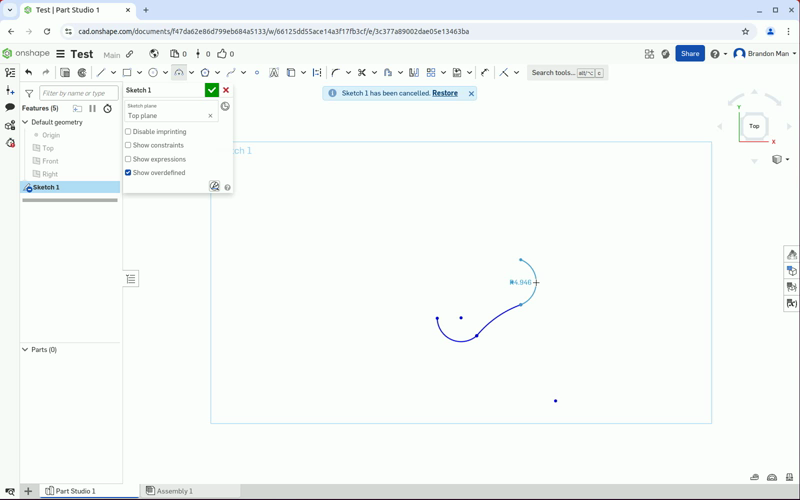
click(536, 282)
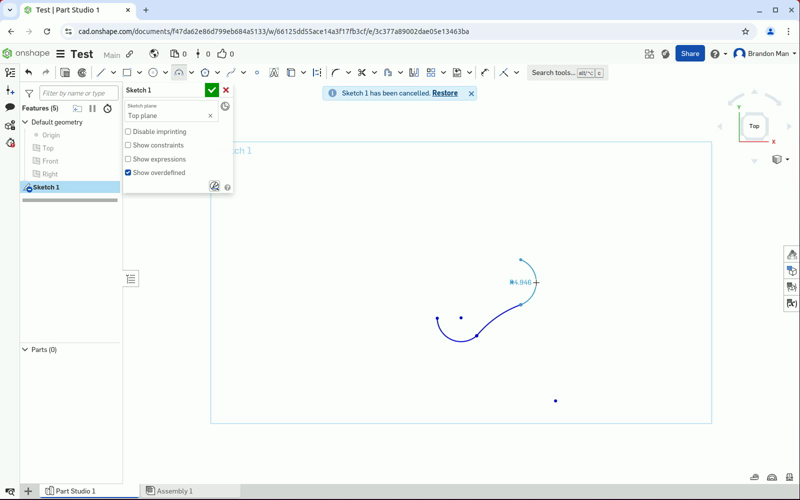
key_up(shift)
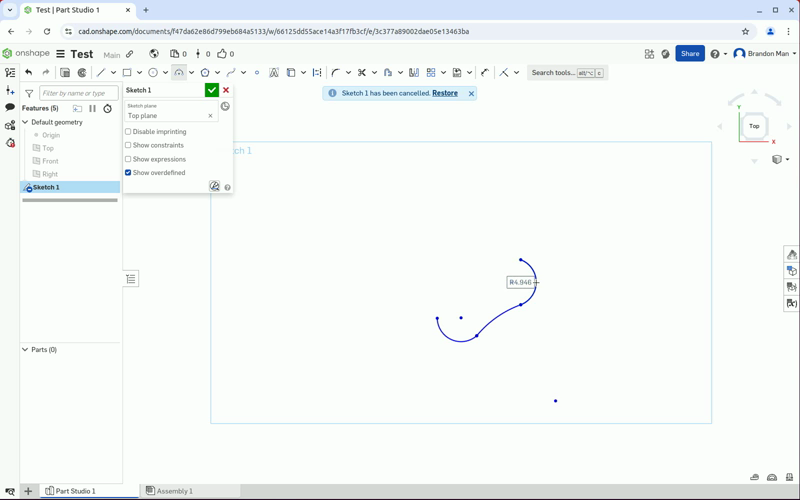
mouse_move(520, 259)
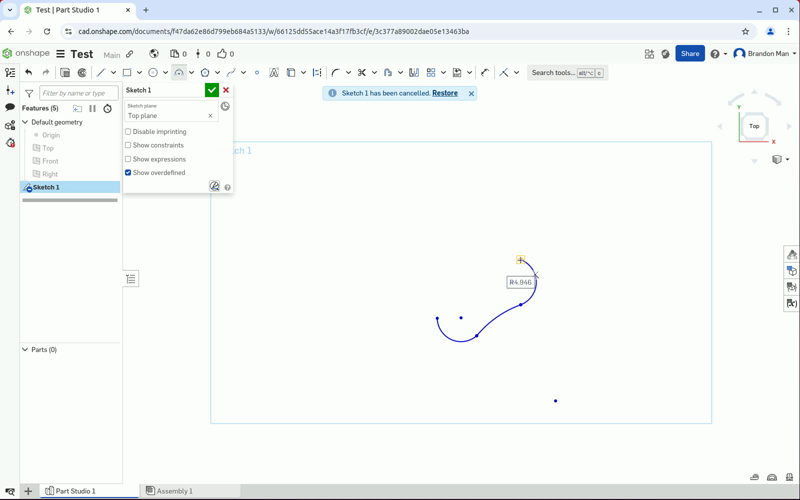
click(520, 259)
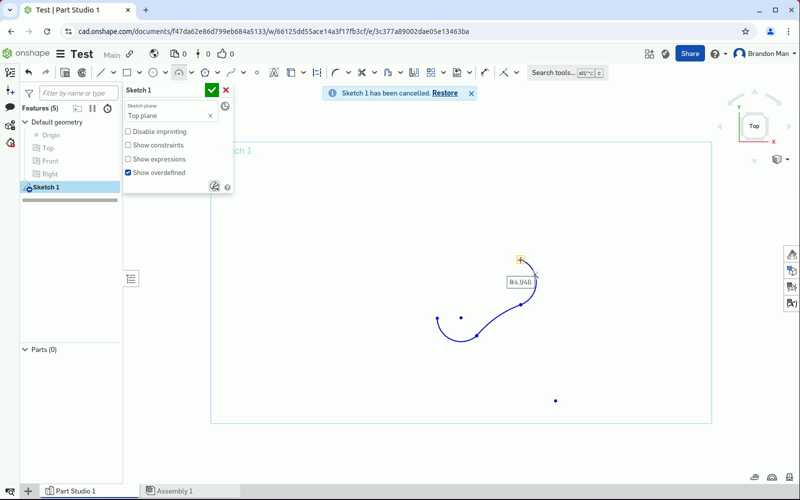
key_down(shift)
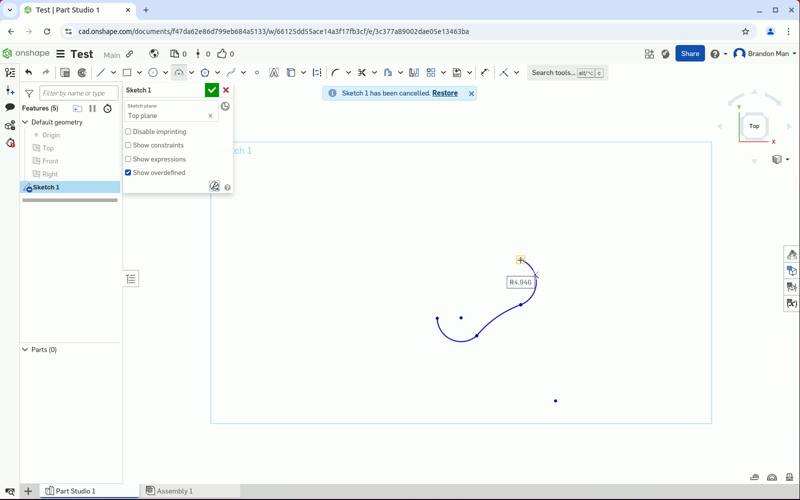
mouse_move(478, 231)
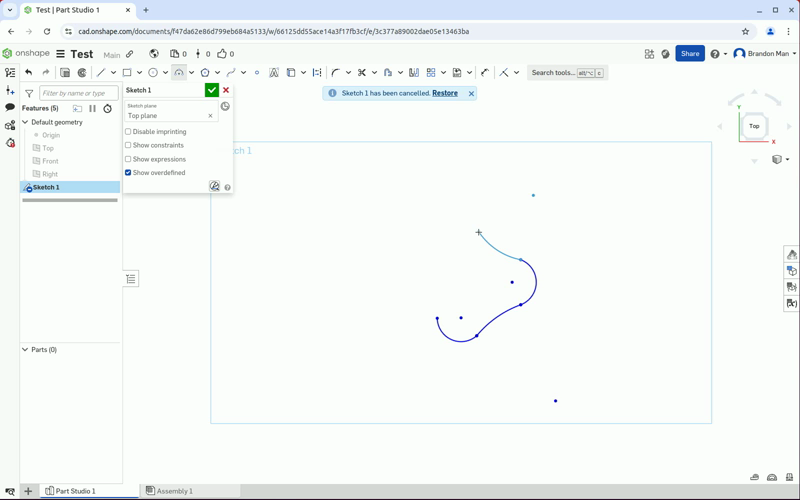
click(478, 231)
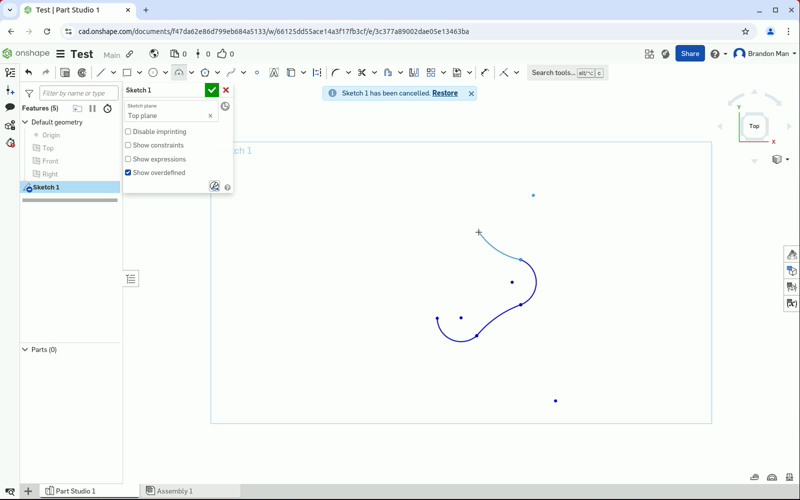
mouse_move(497, 248)
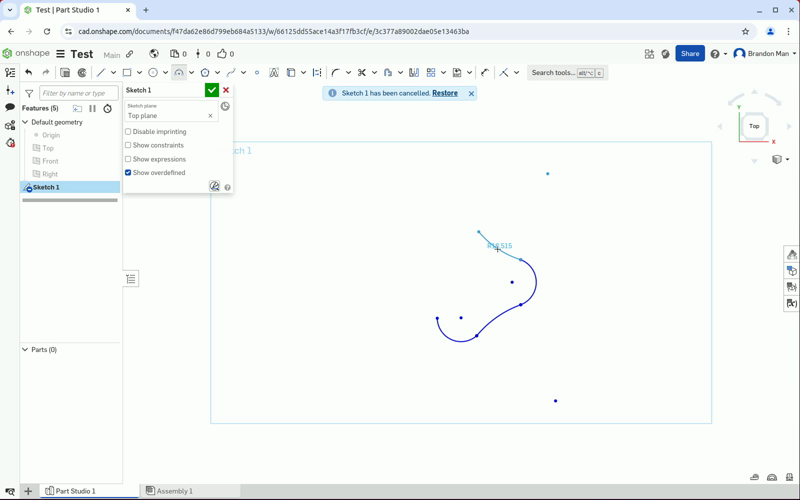
click(497, 248)
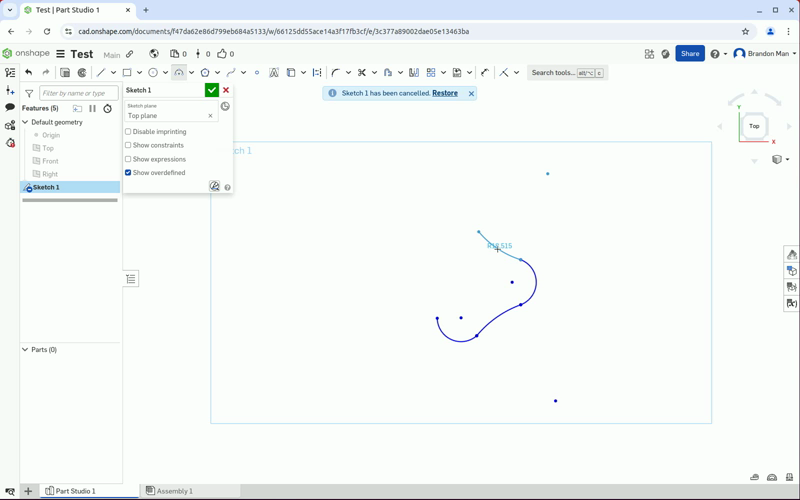
key_up(shift)
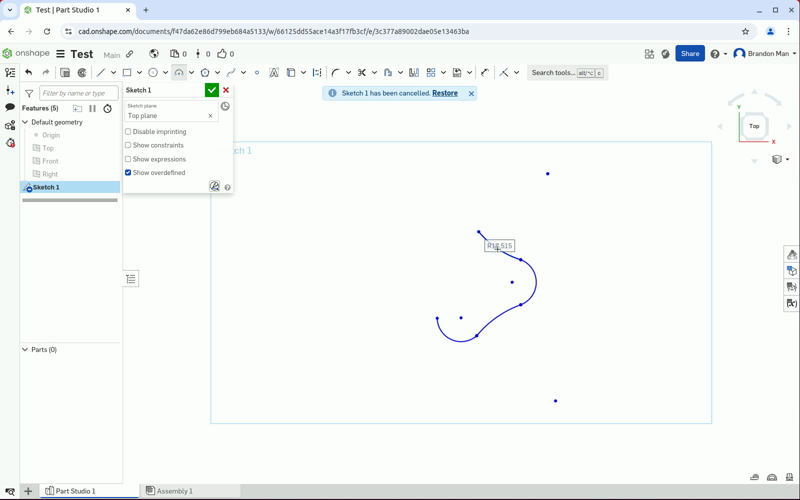
mouse_move(478, 231)
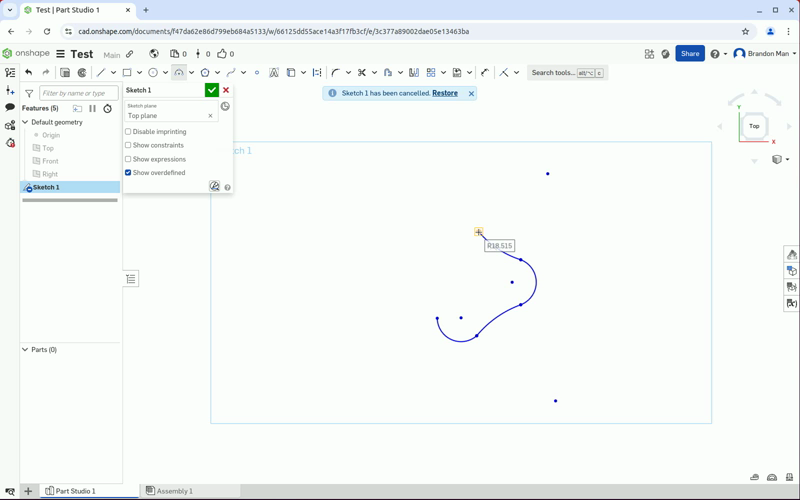
click(478, 231)
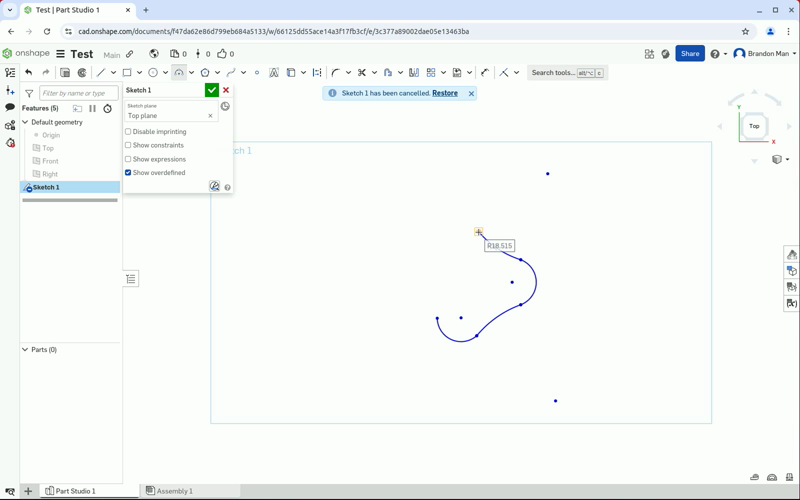
key_down(shift)
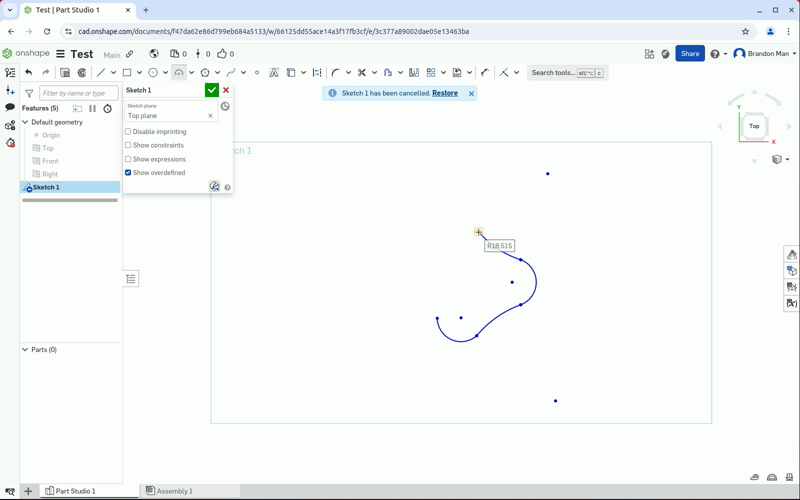
mouse_move(437, 247)
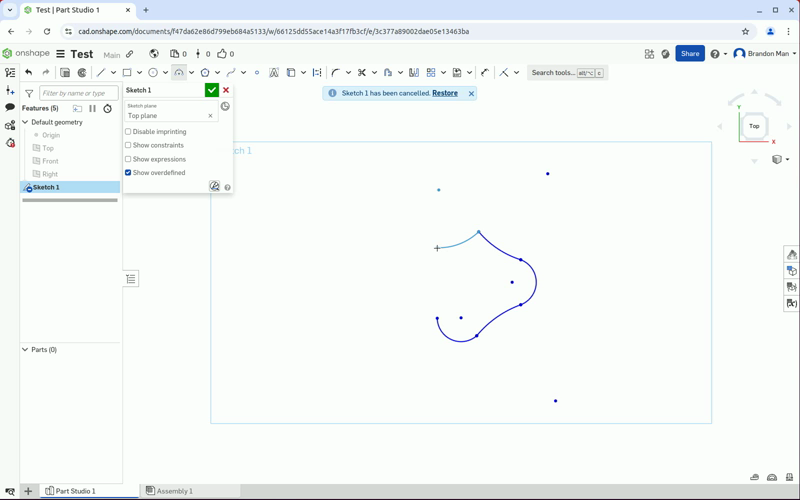
click(437, 247)
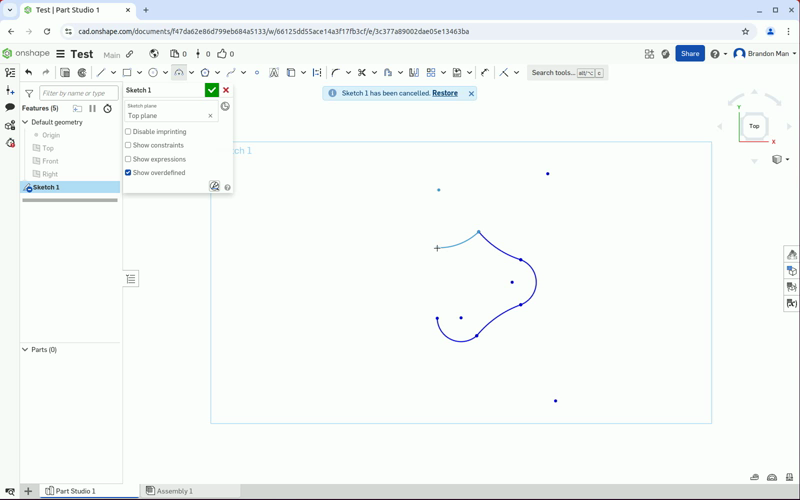
mouse_move(452, 225)
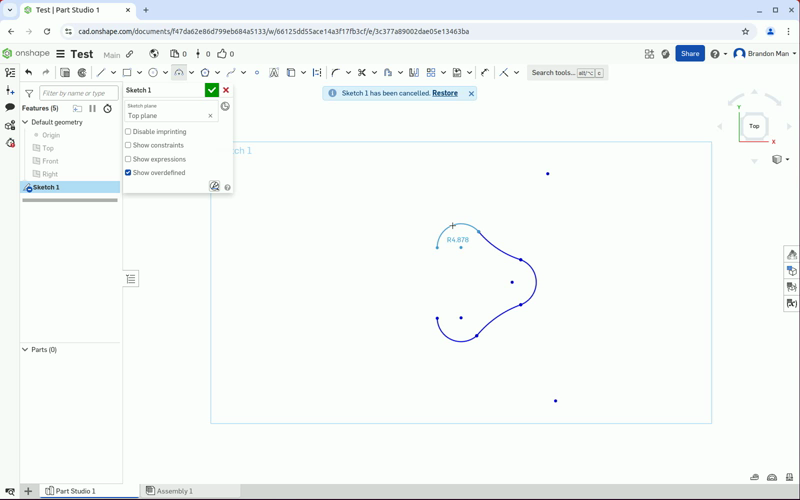
click(452, 225)
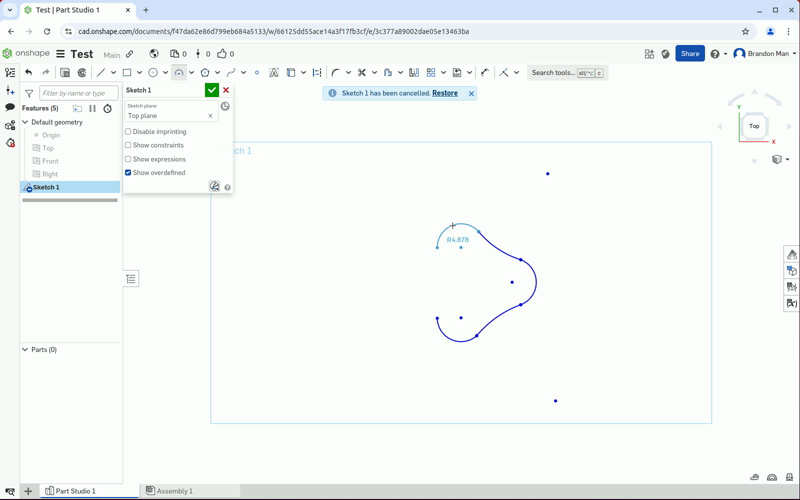
key_up(shift)
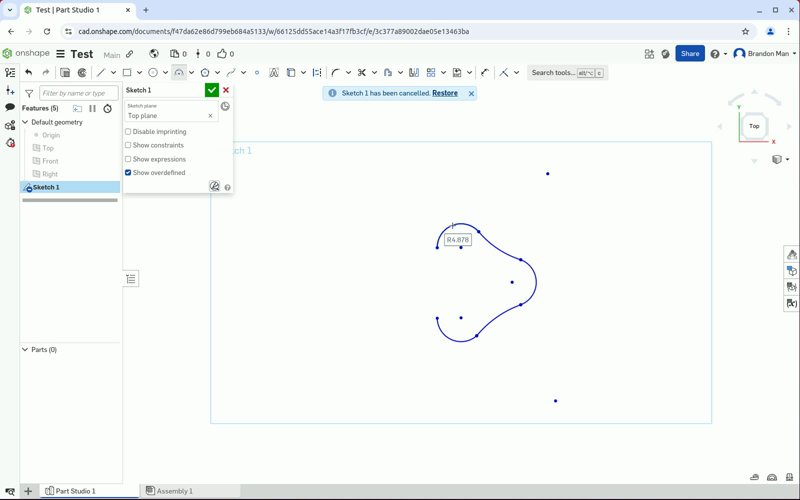
key(esc)
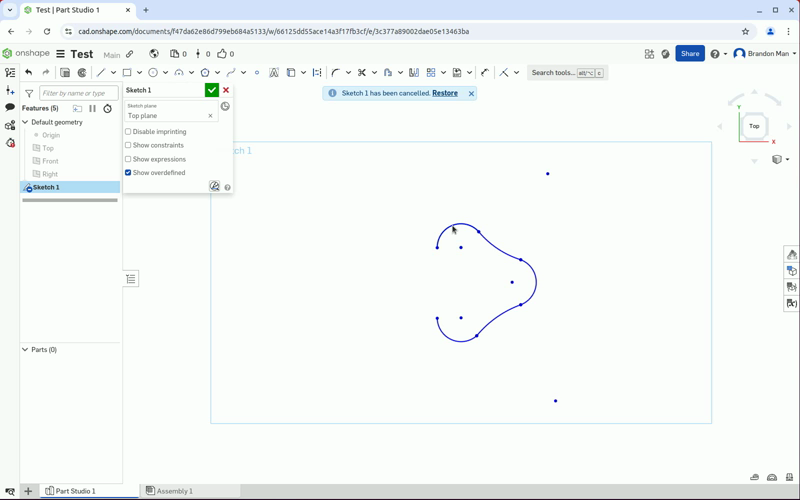
key(l)
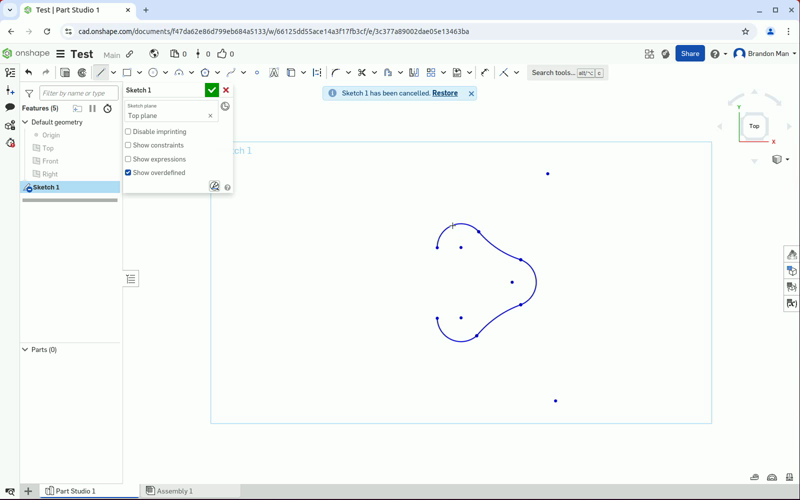
mouse_move(437, 247)
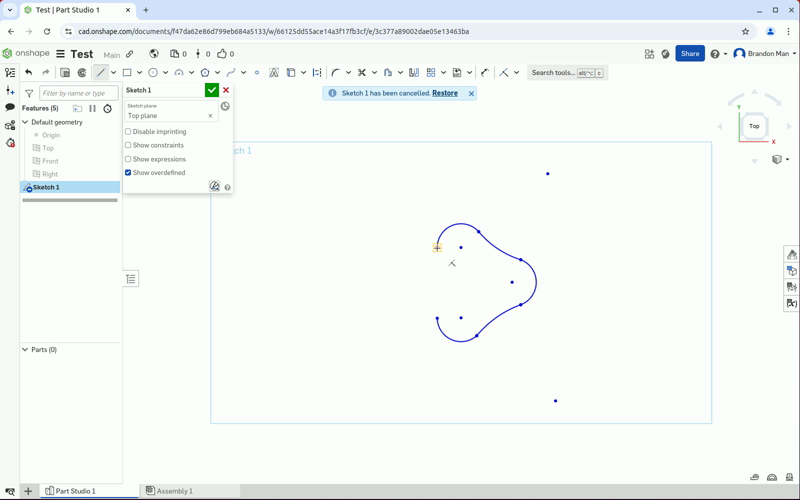
click(437, 247)
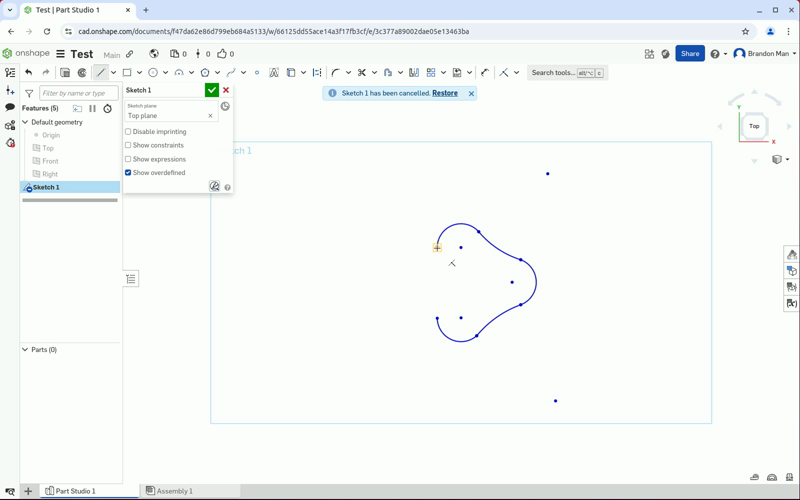
key_down(shift)
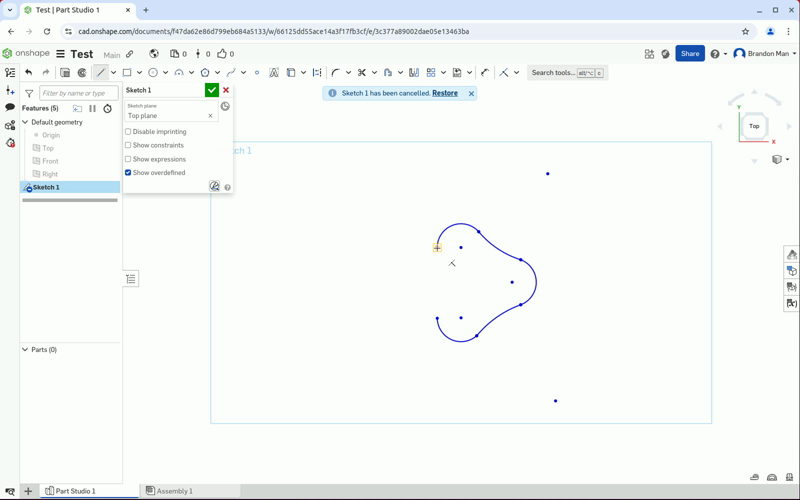
mouse_move(437, 318)
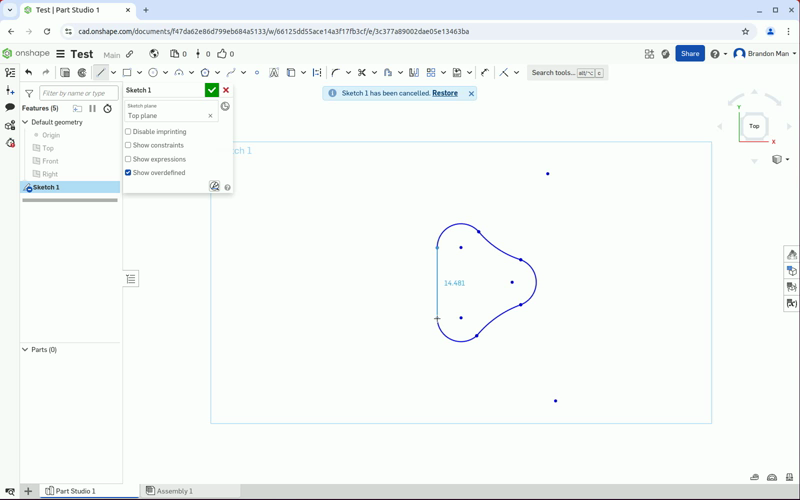
key_up(shift)
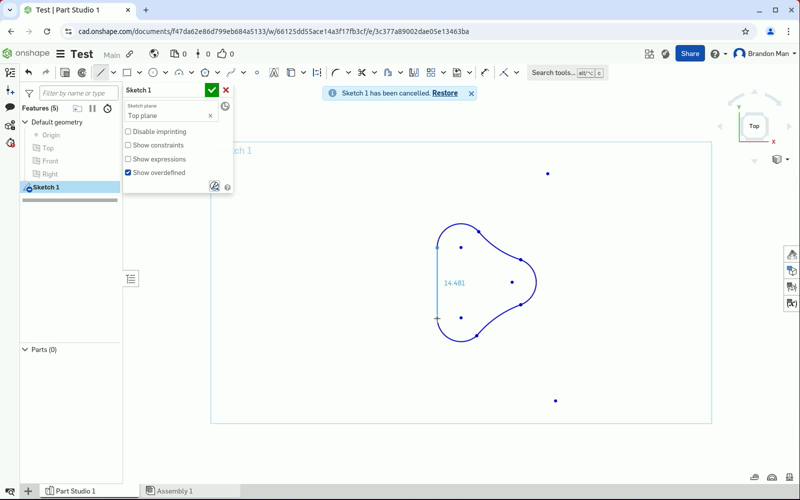
click(437, 318)
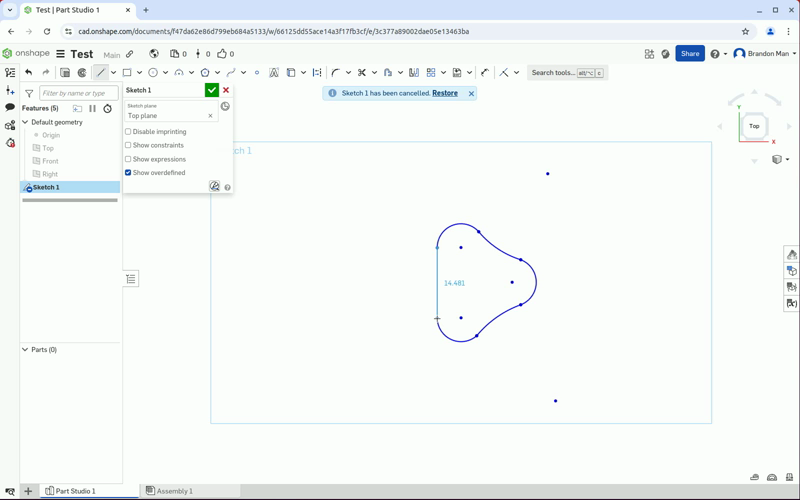
key(esc)
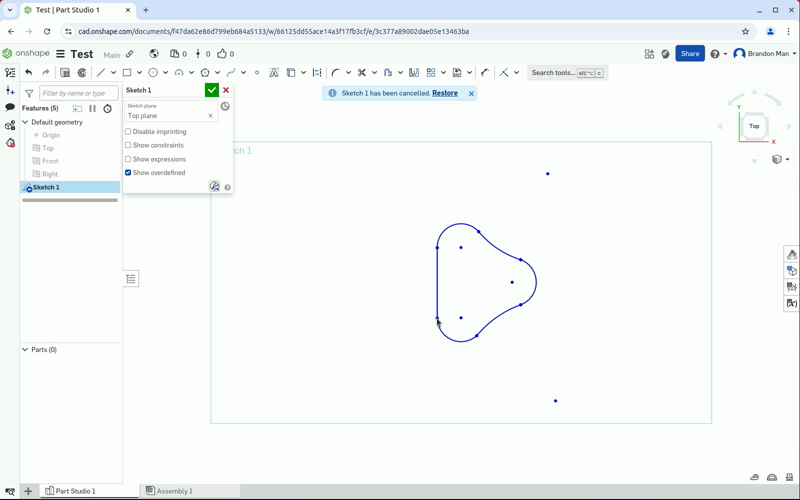
key(c)
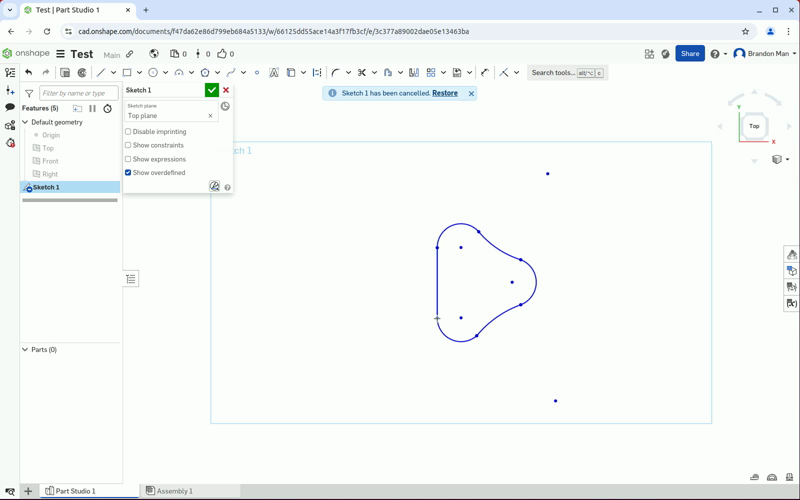
key_down(shift)
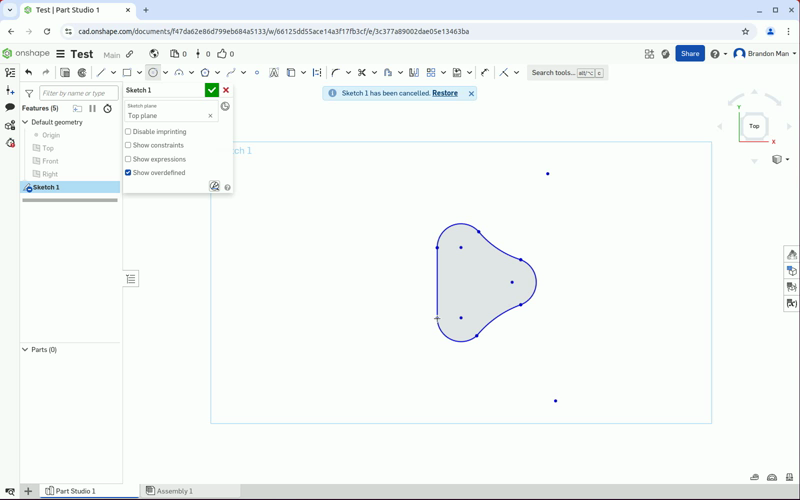
mouse_move(461, 318)
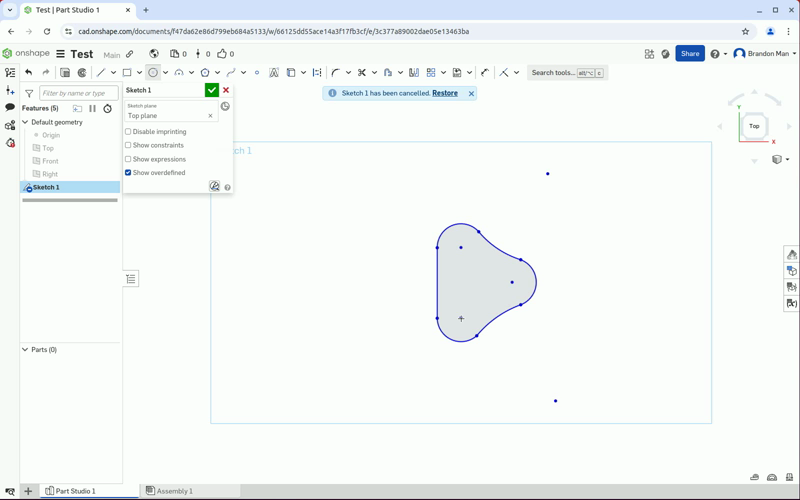
click(461, 318)
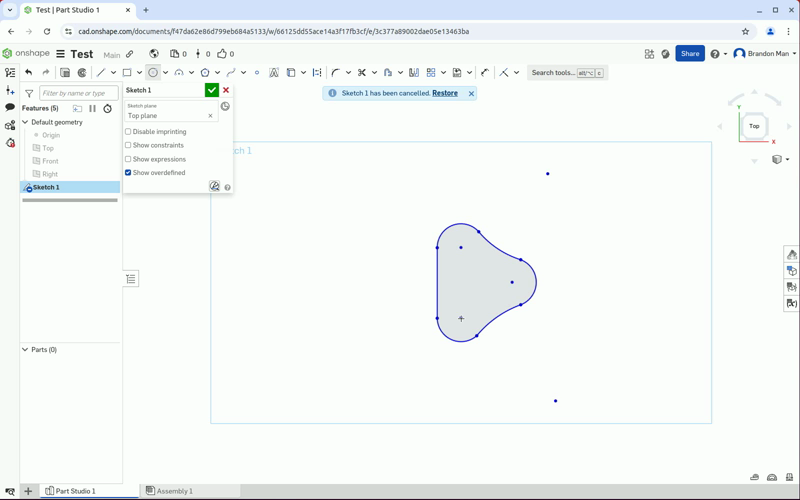
key_up(shift)
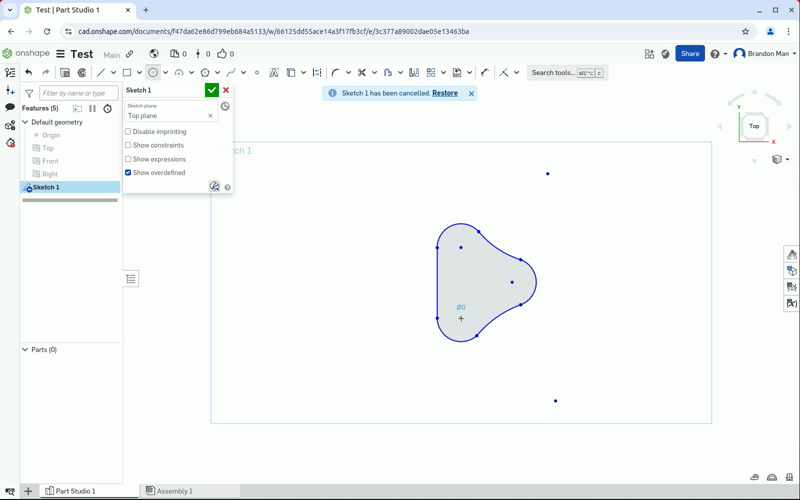
mouse_move(469, 318)
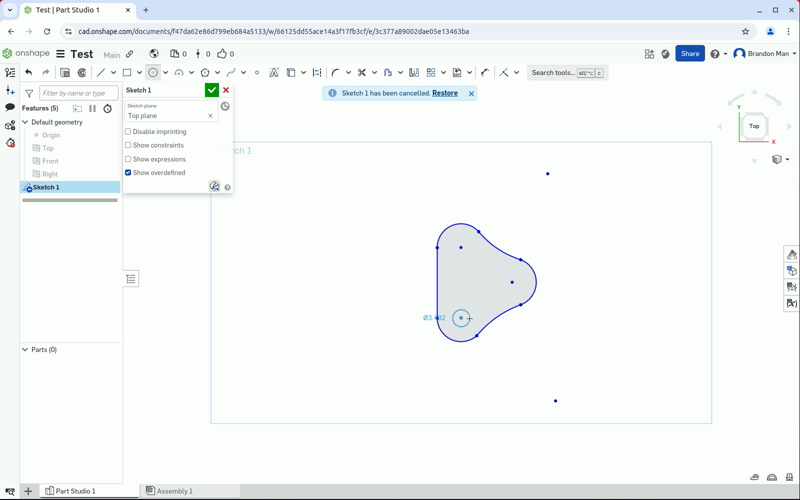
click(469, 318)
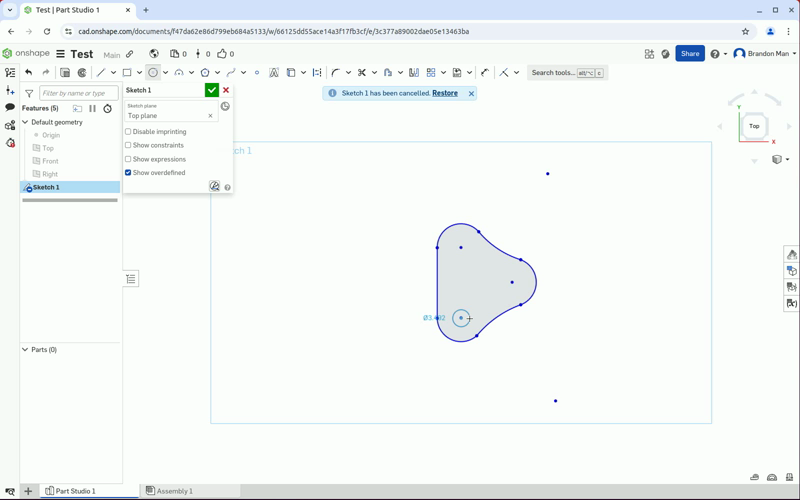
key(esc)
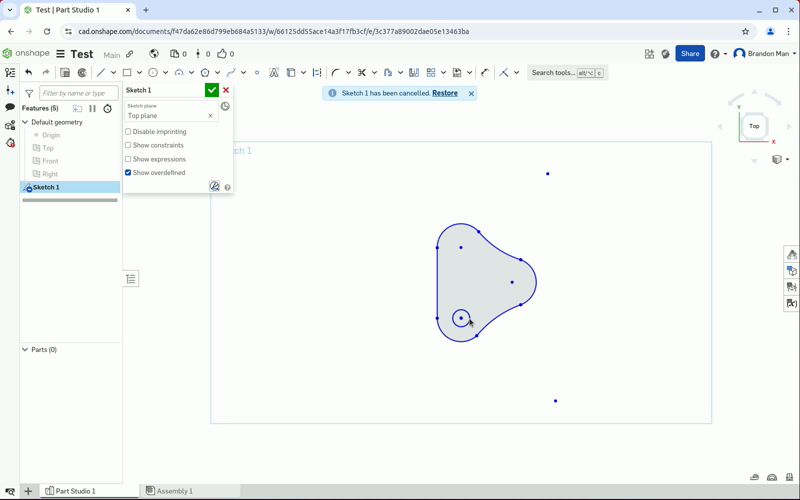
key(c)
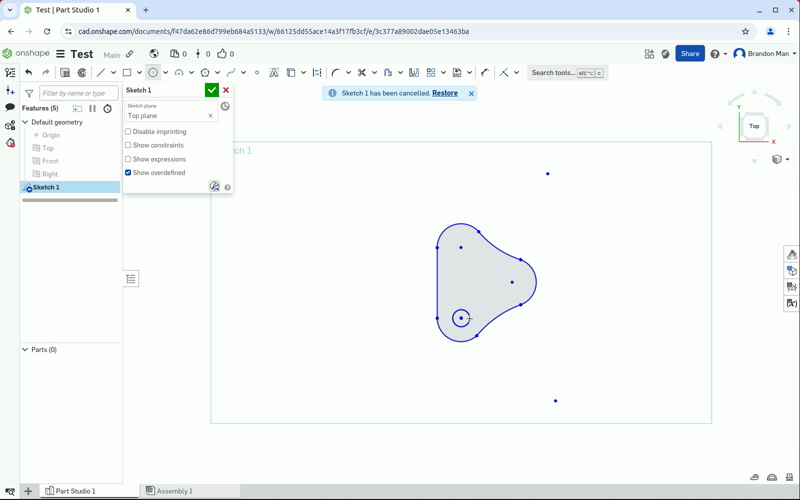
key_down(shift)
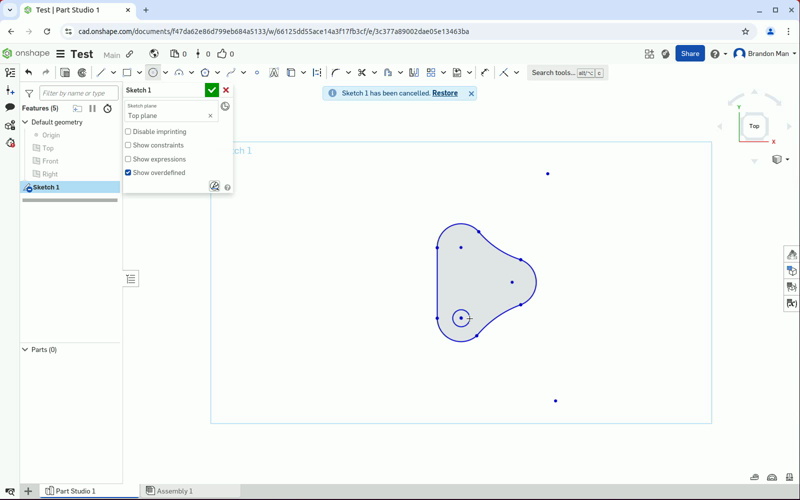
mouse_move(461, 247)
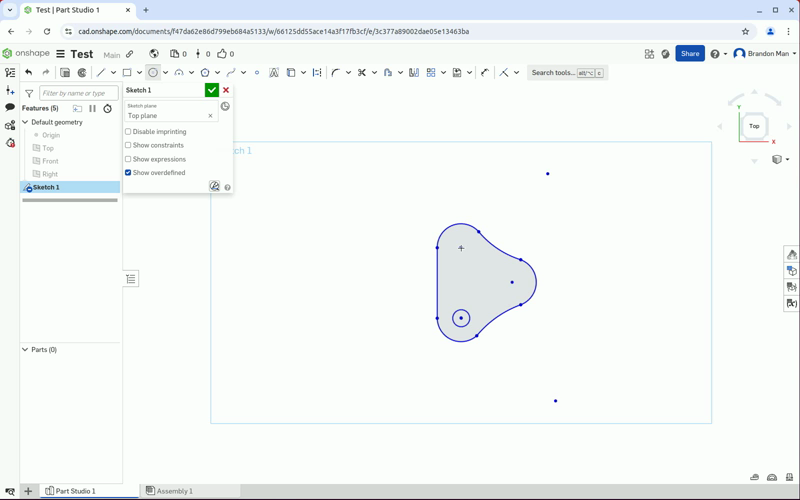
click(461, 247)
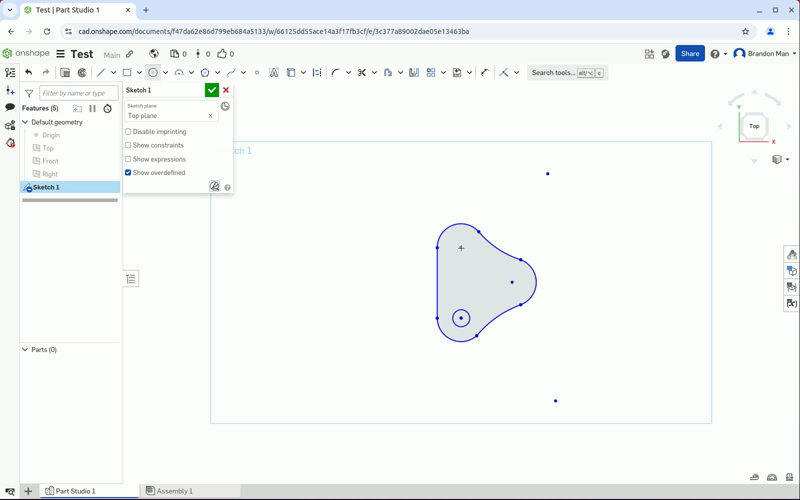
key_up(shift)
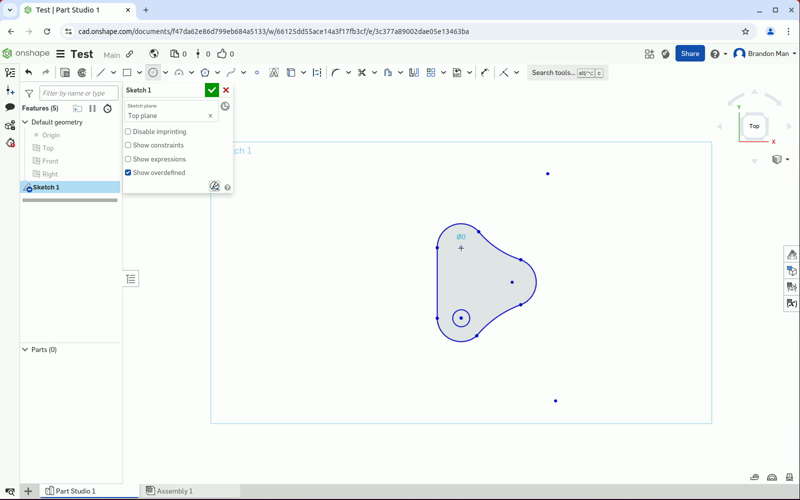
mouse_move(469, 247)
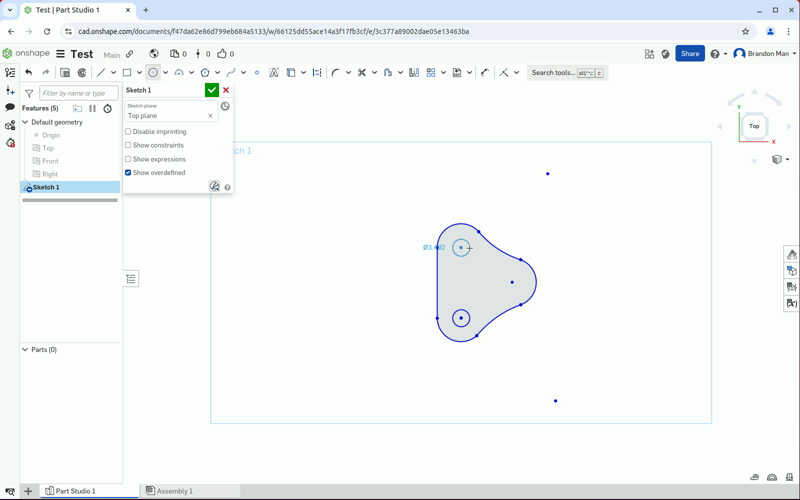
click(469, 247)
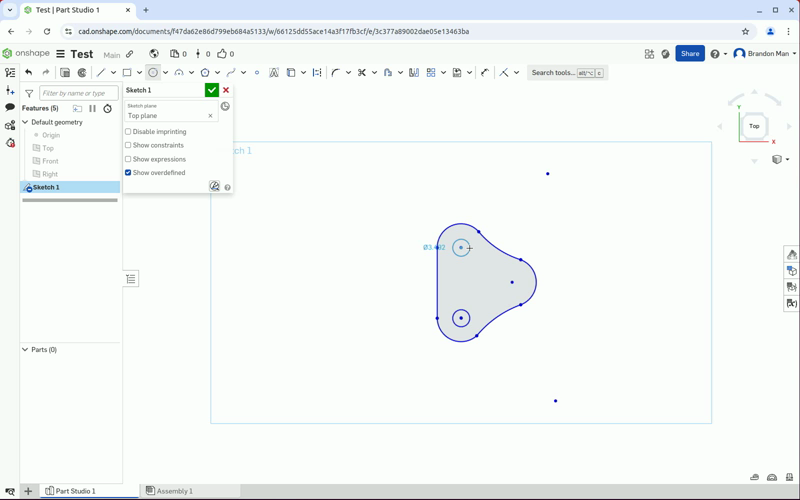
key(esc)
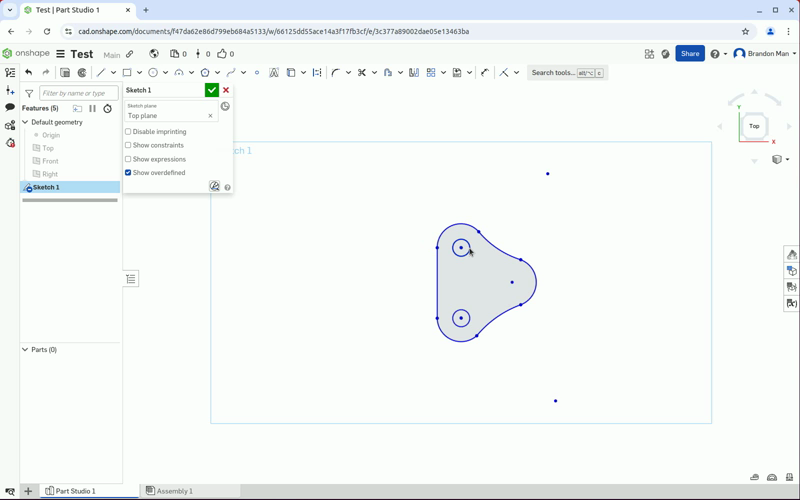
key(c)
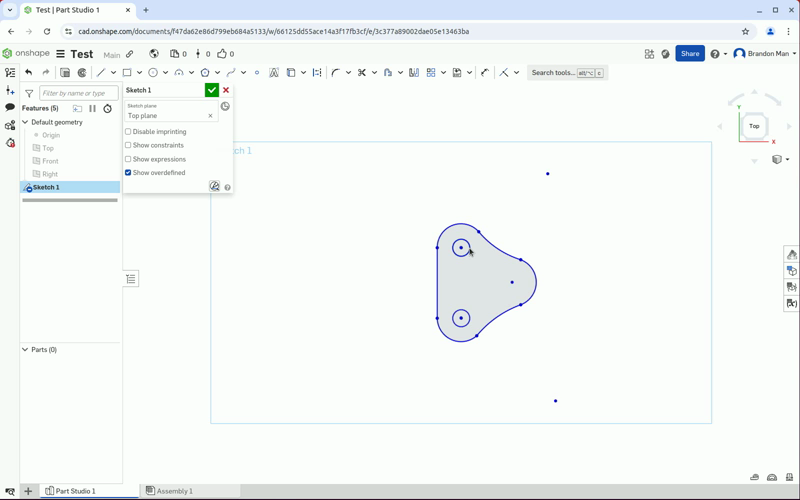
key_down(shift)
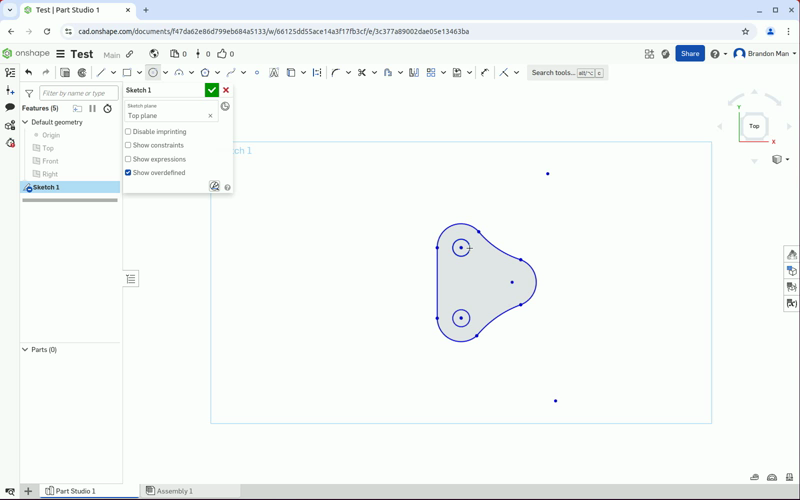
mouse_move(512, 282)
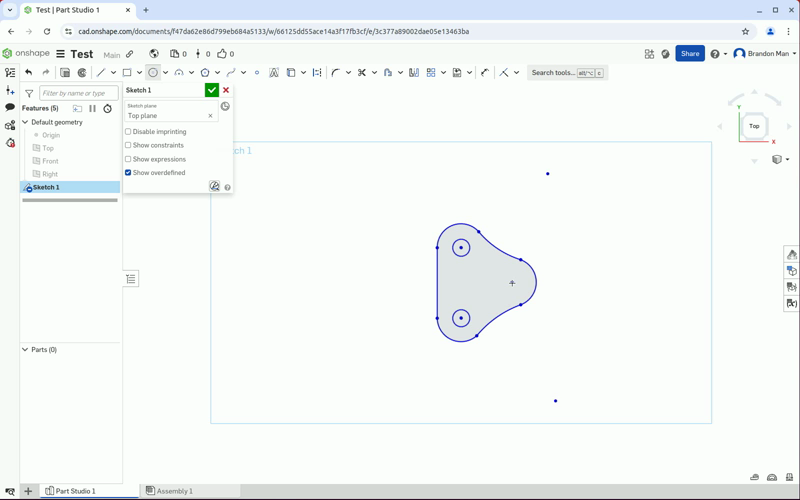
click(512, 282)
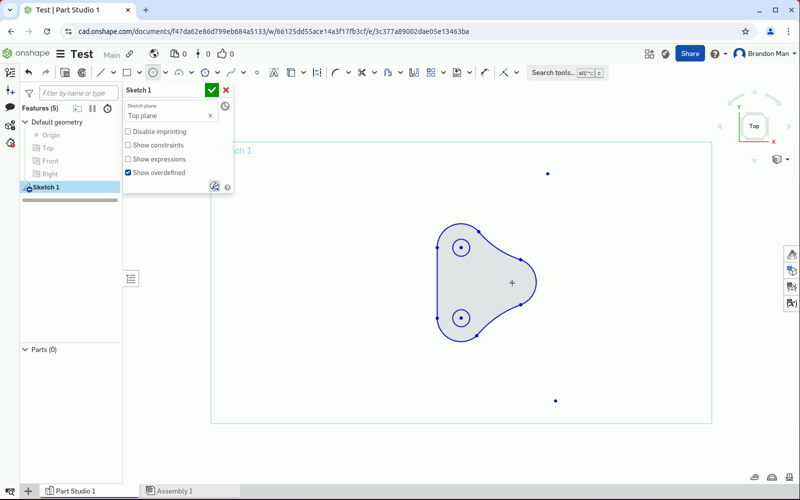
key_up(shift)
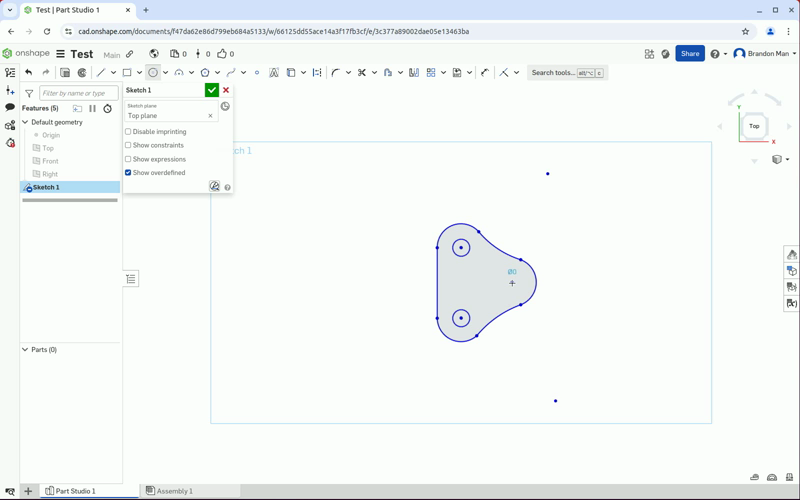
mouse_move(520, 282)
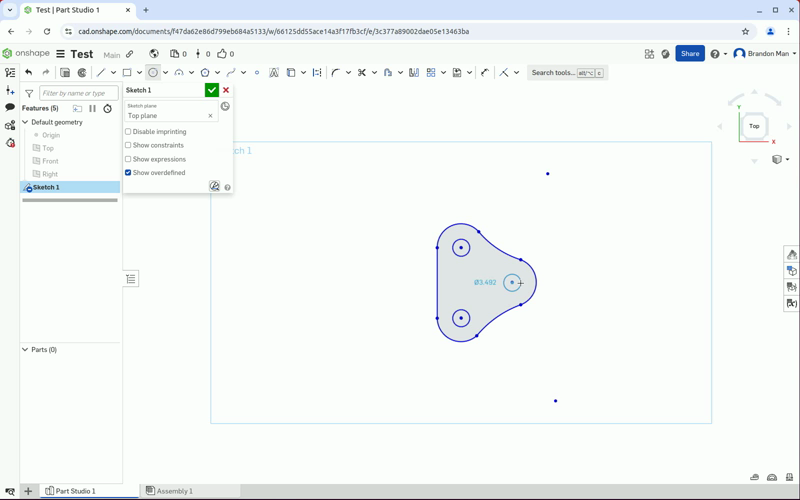
click(520, 282)
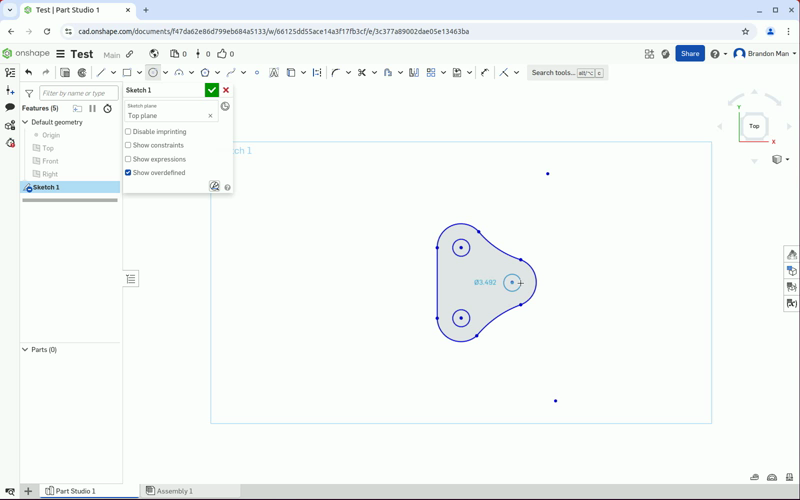
key(esc)
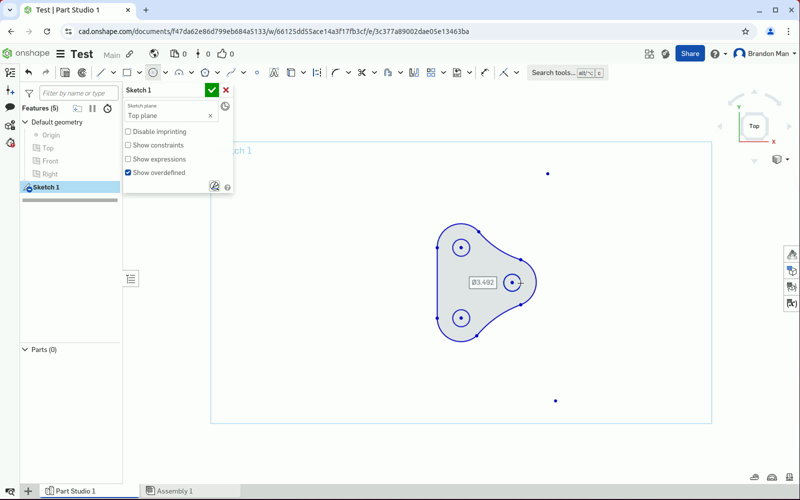
mouse_move(498, 305)
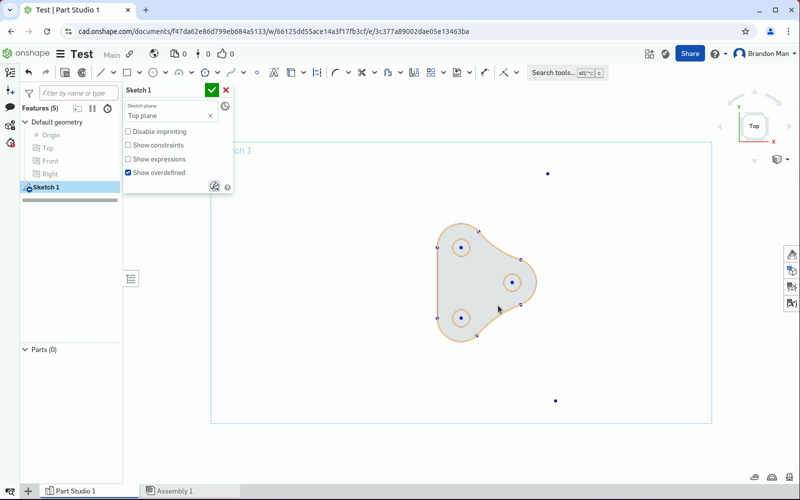
click(498, 305)
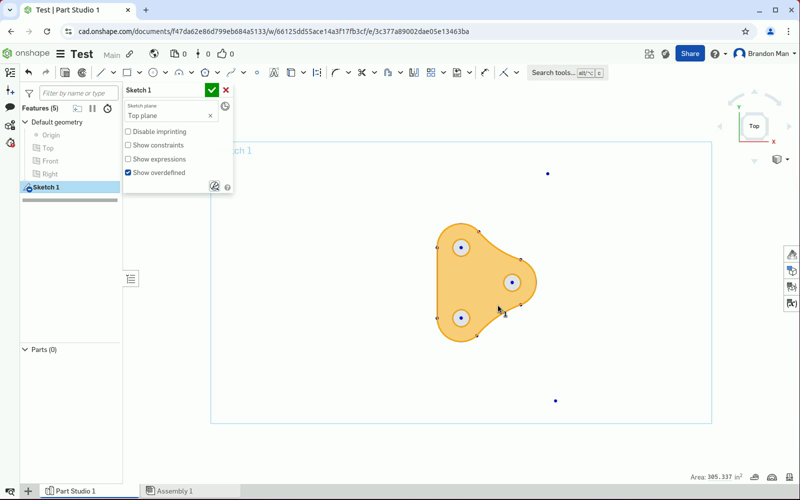
mouse_move(73, 352)
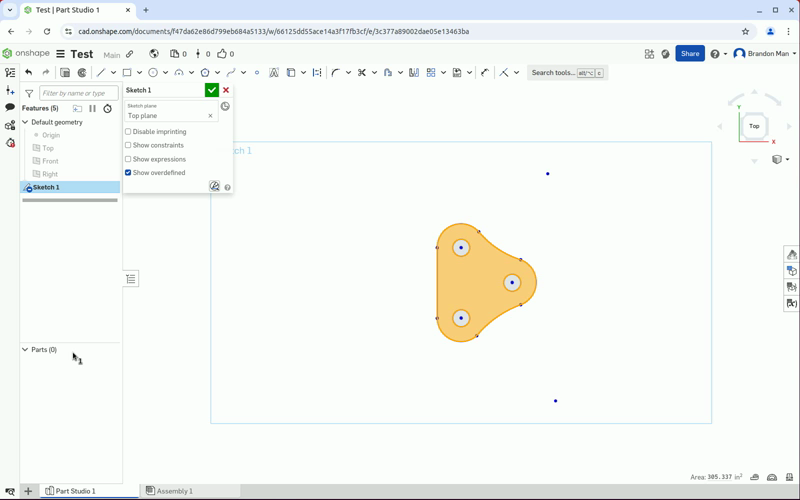
key(shift+y)
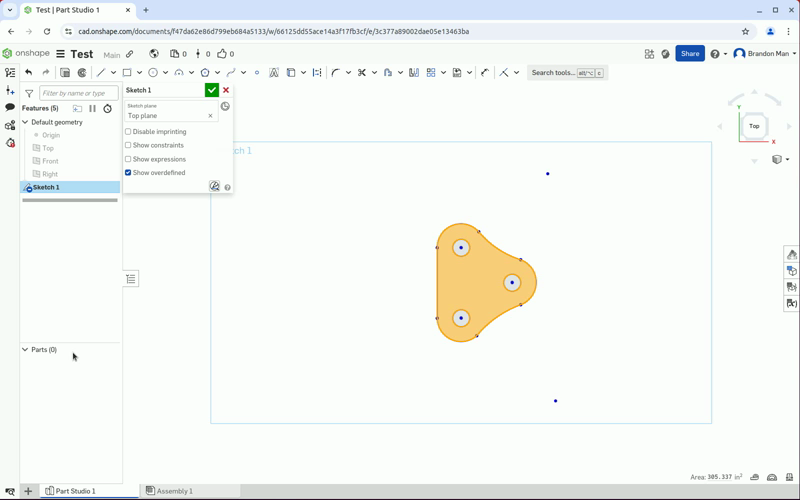
key(shift+e)
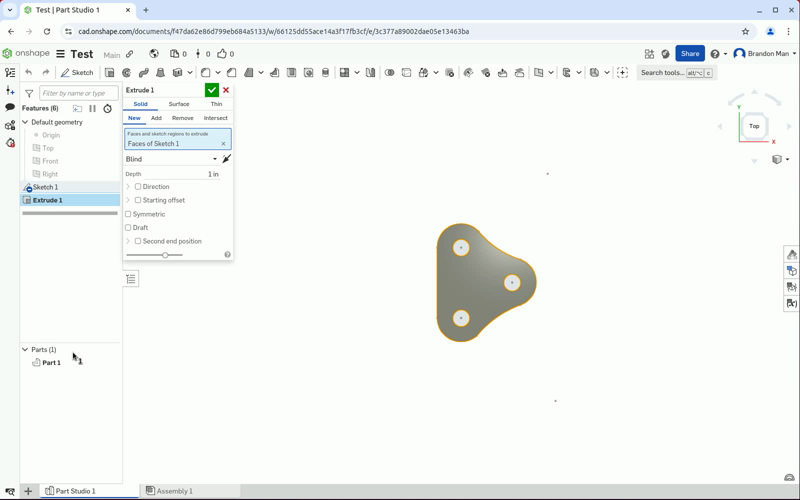
mouse_move(143, 106)
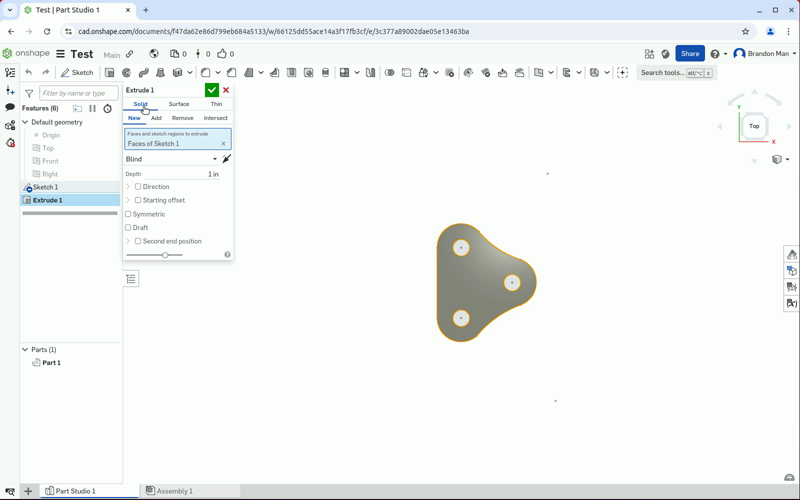
click(143, 106)
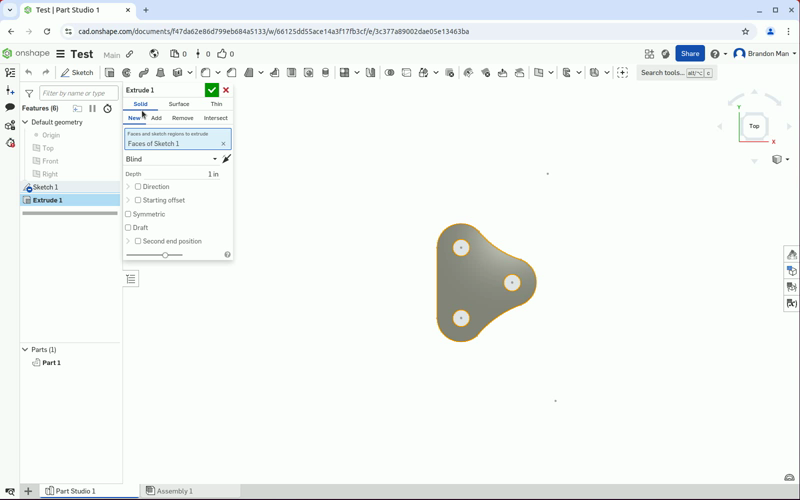
mouse_move(137, 120)
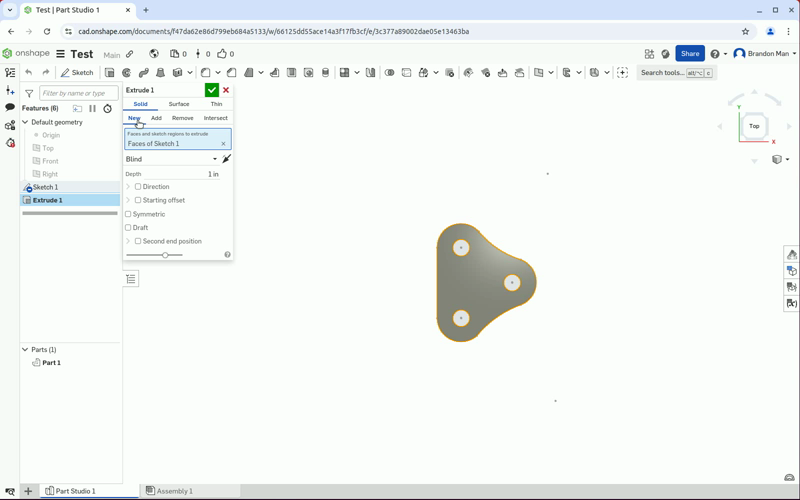
click(137, 120)
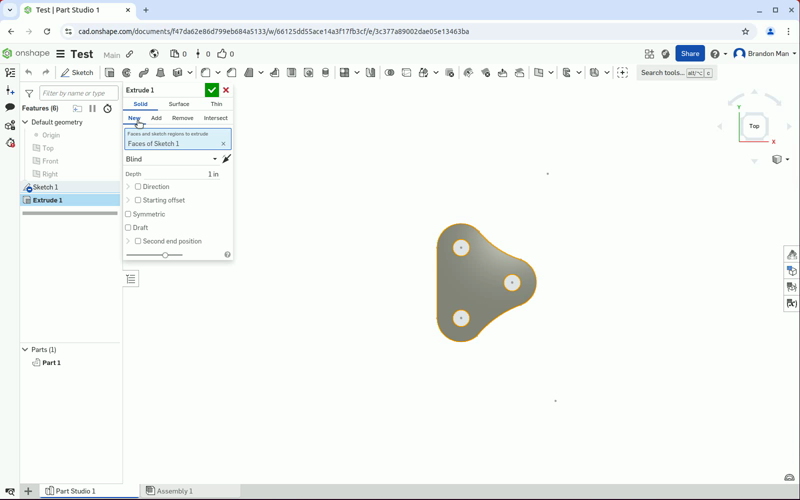
key(tab, 4)
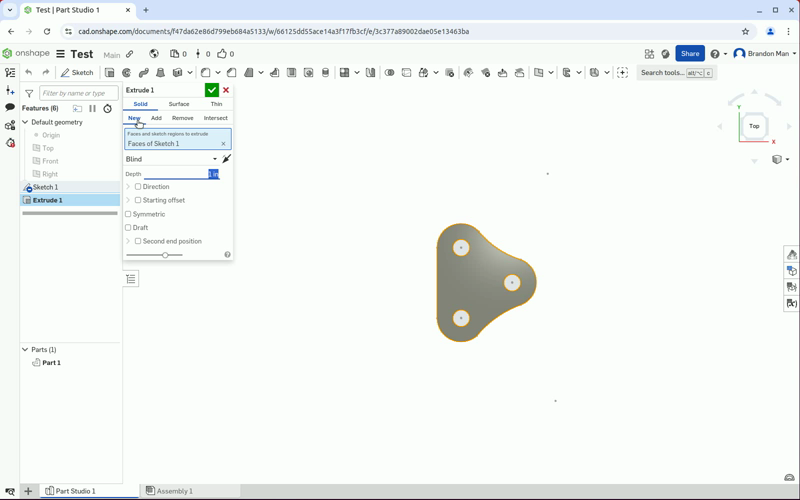
text(2.648)
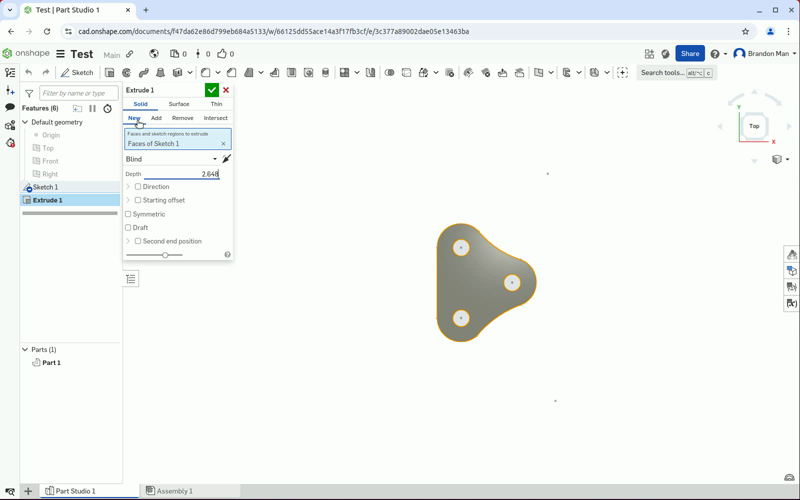
key(enter)
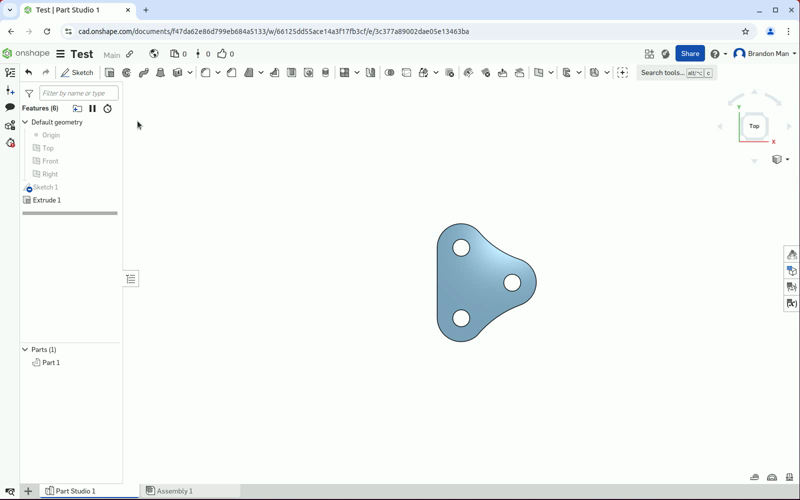
key(shift+h)
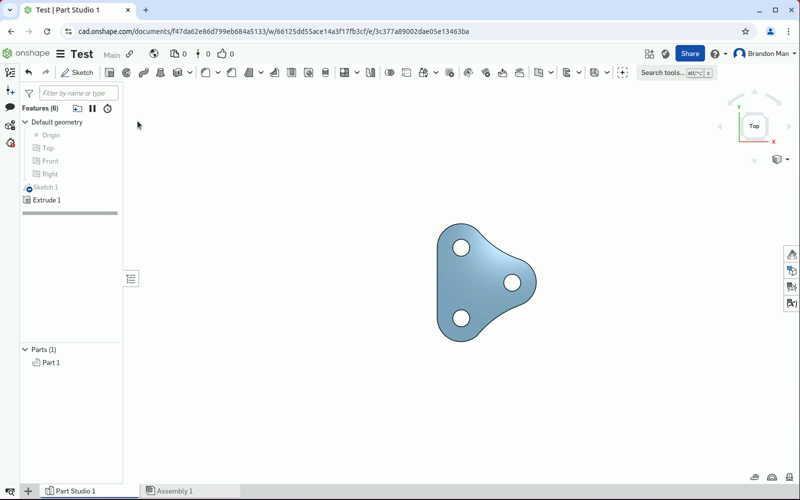
key(shift+h)
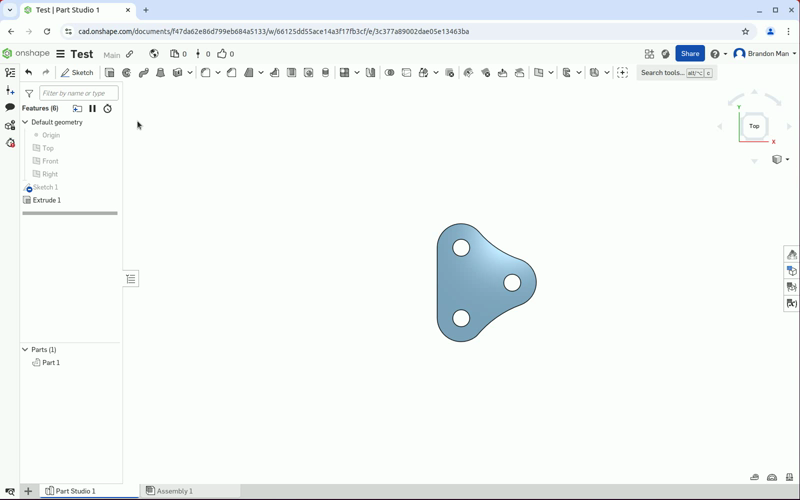
mouse_move(73, 189)
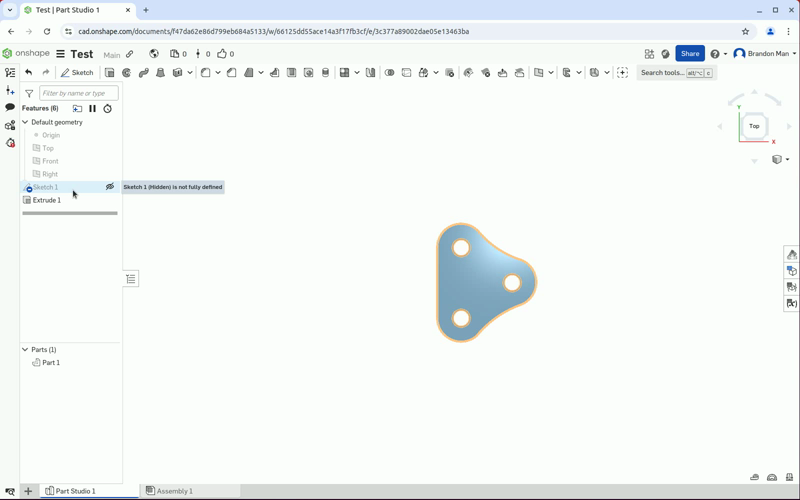
click(73, 189)
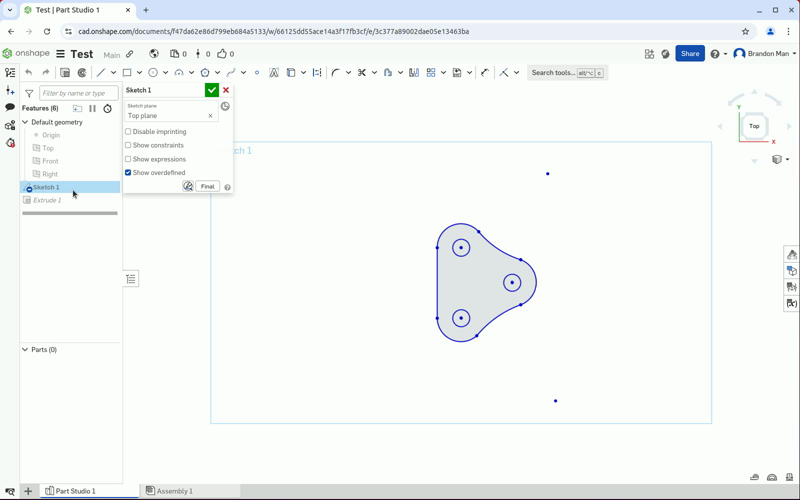
mouse_move(229, 92)
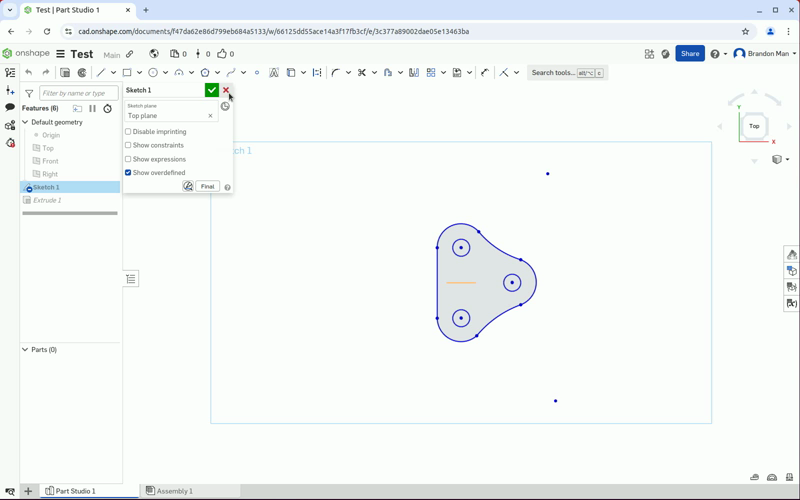
click(229, 92)
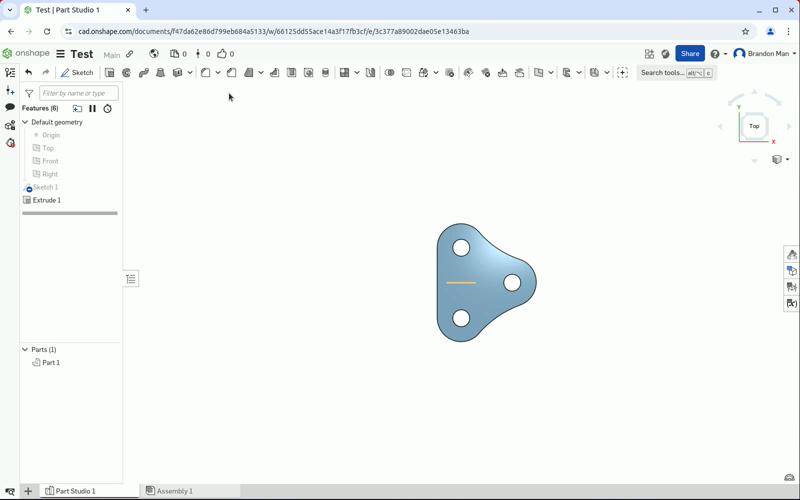
mouse_move(73, 352)
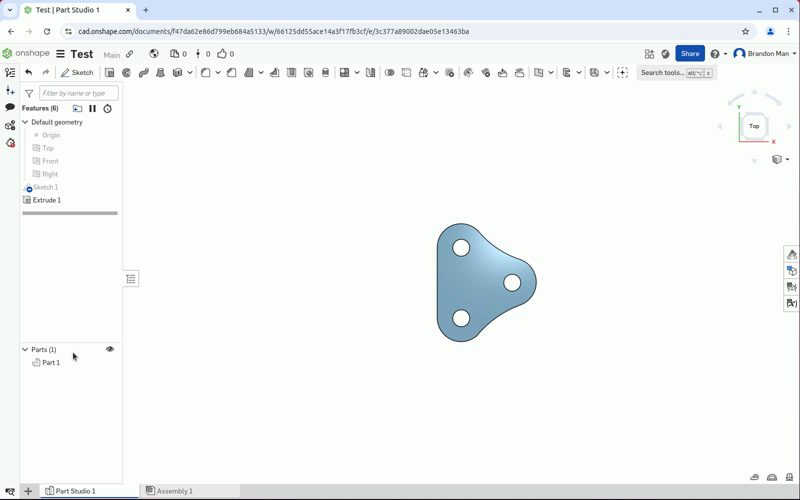
key(y)
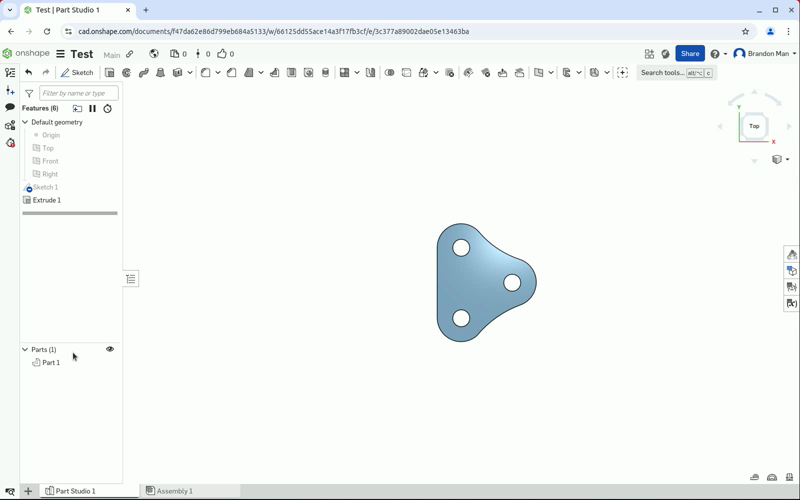
key(shift+p)
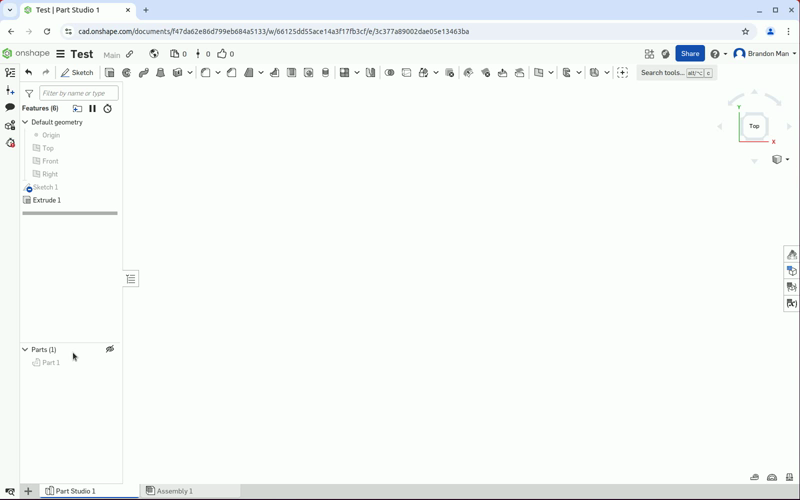
key(space)
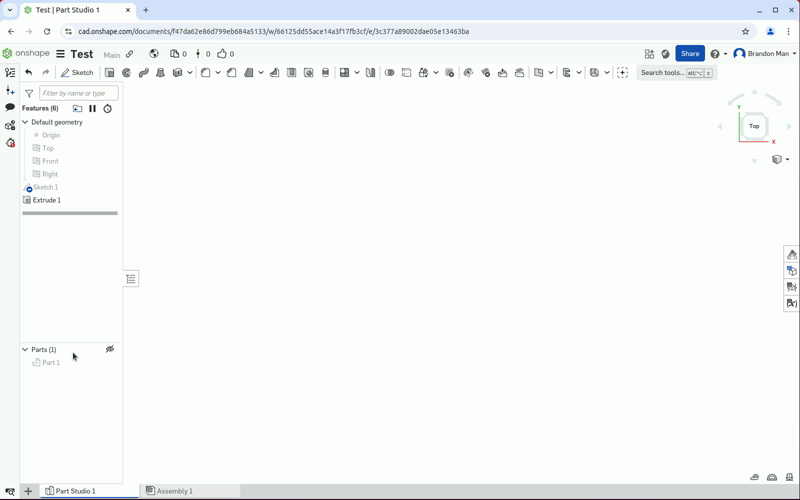
key_down(shift)
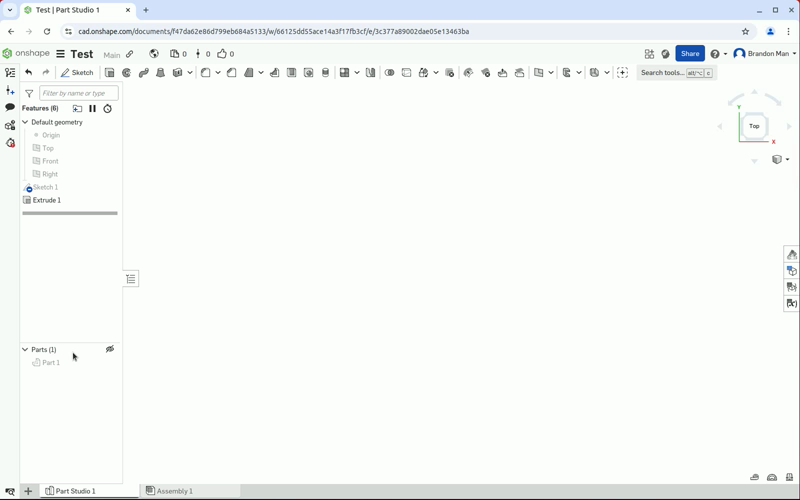
key(up)
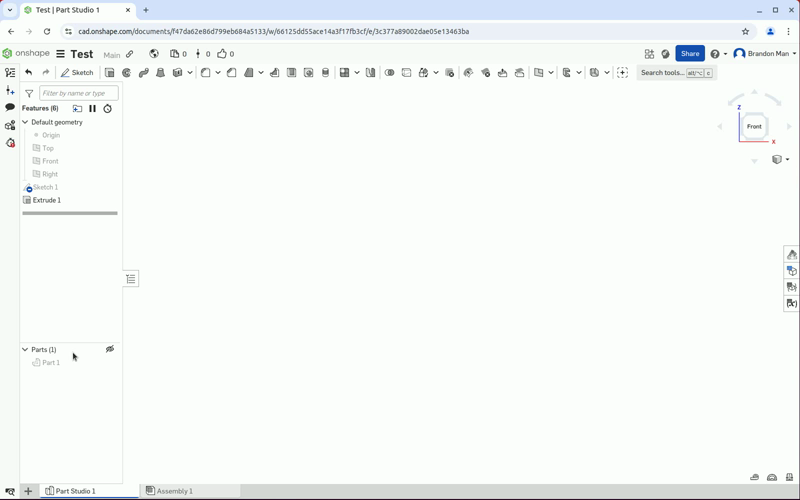
key_up(shift)
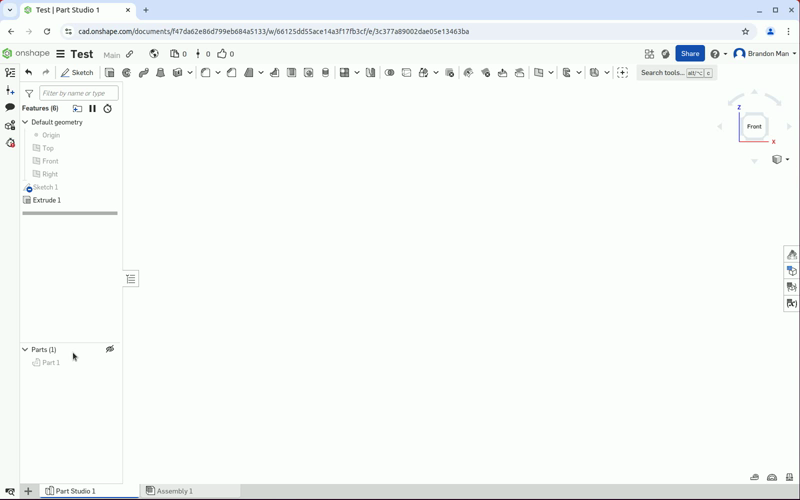
mouse_move(73, 352)
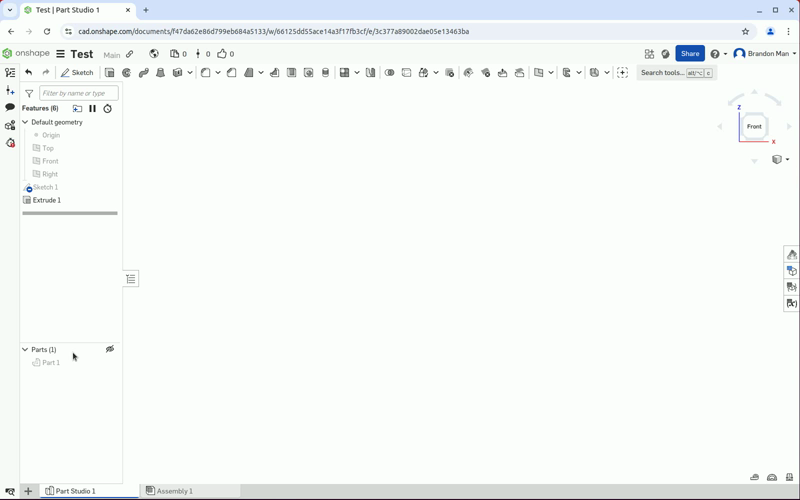
key(shift+y)
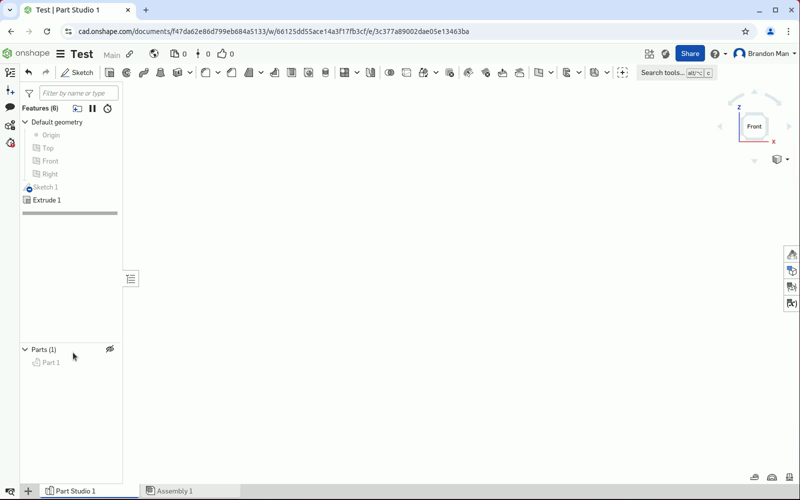
key(shift+s)
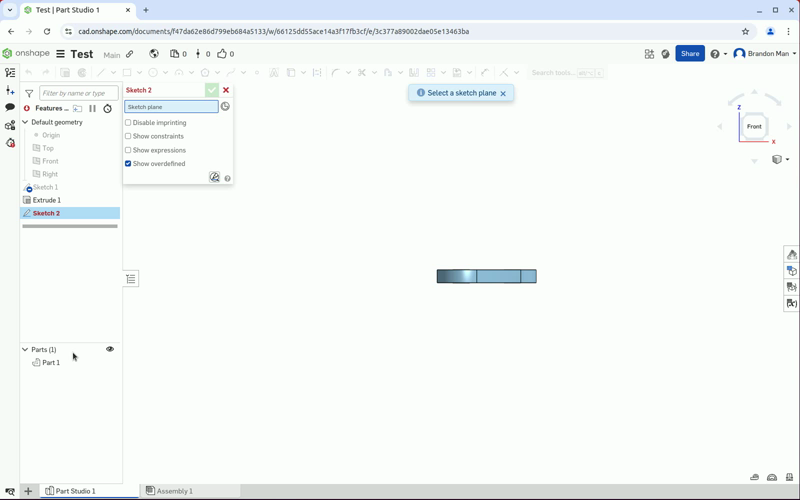
mouse_move(73, 163)
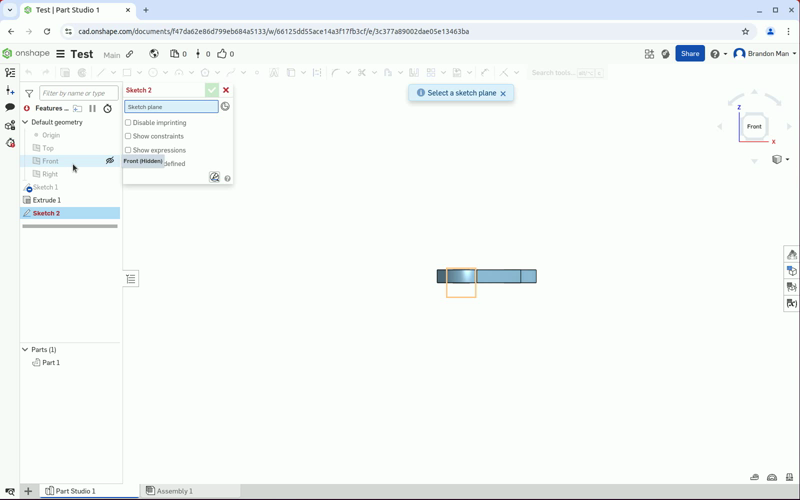
click(73, 163)
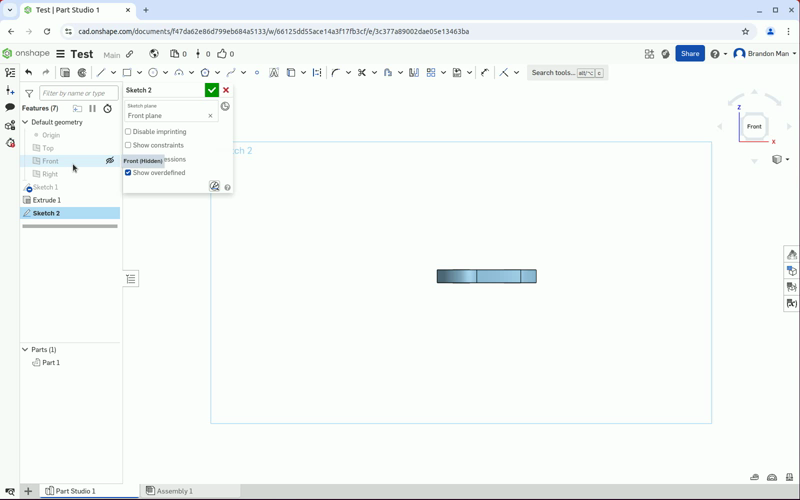
mouse_move(73, 352)
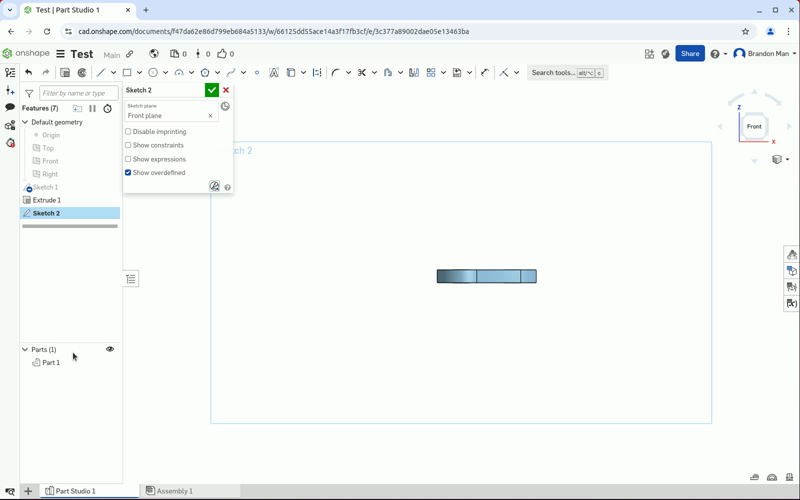
key(y)
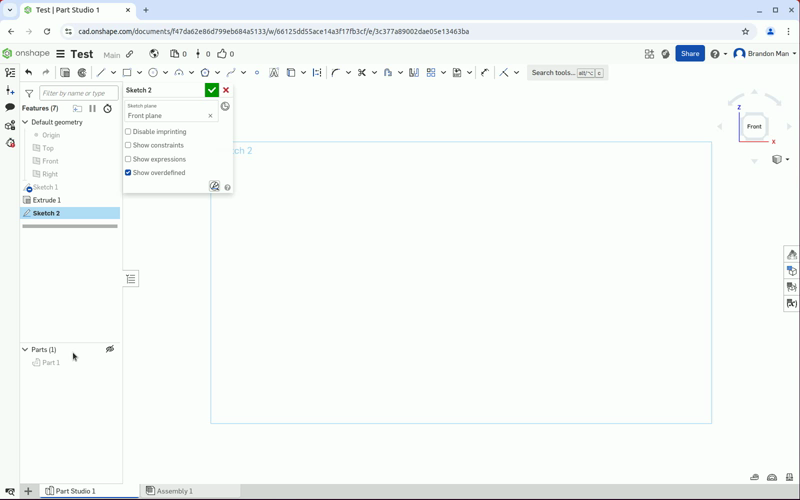
key(l)
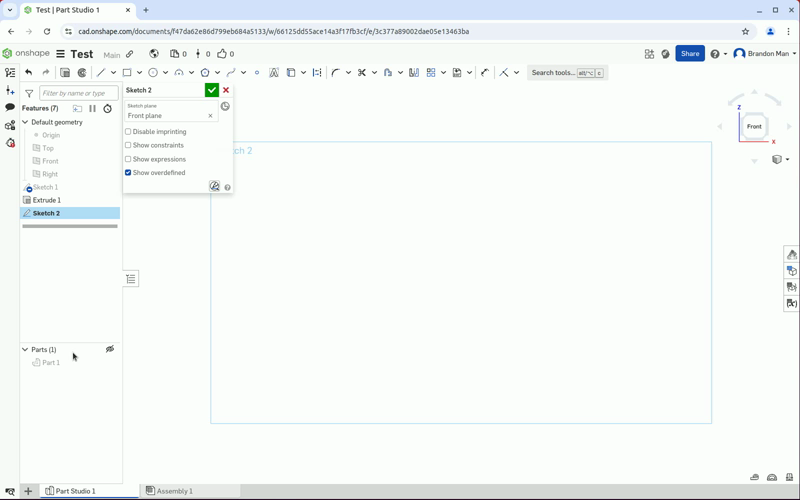
key_down(shift)
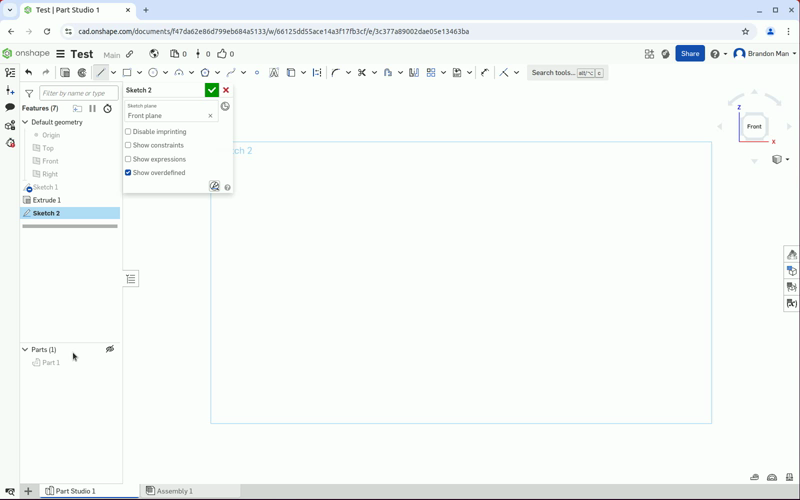
mouse_move(376, 282)
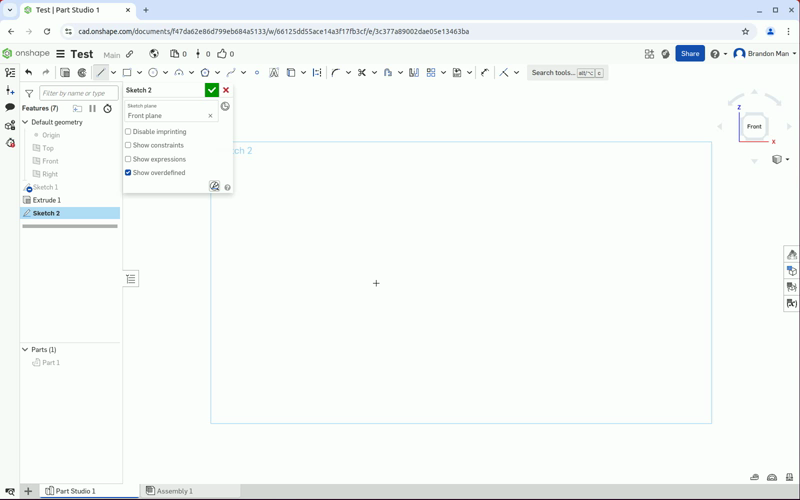
click(376, 282)
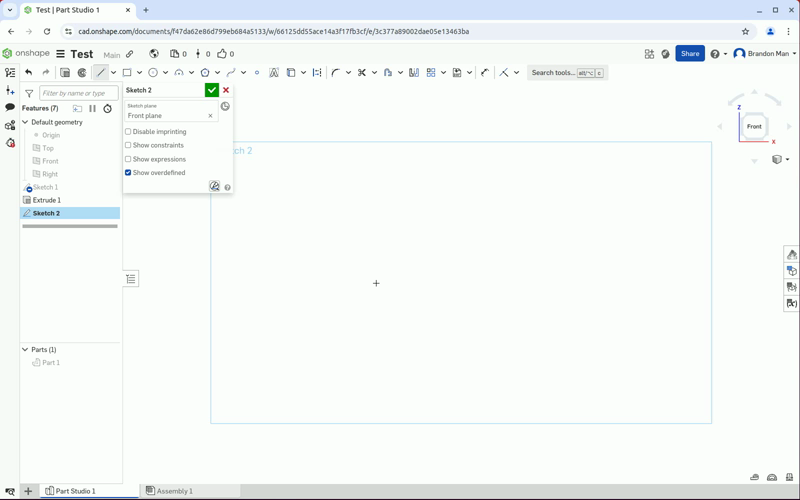
key_up(shift)
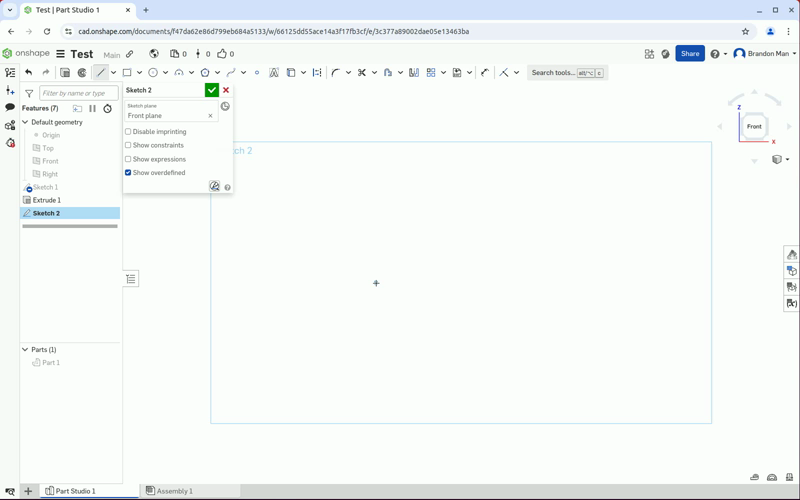
key_down(shift)
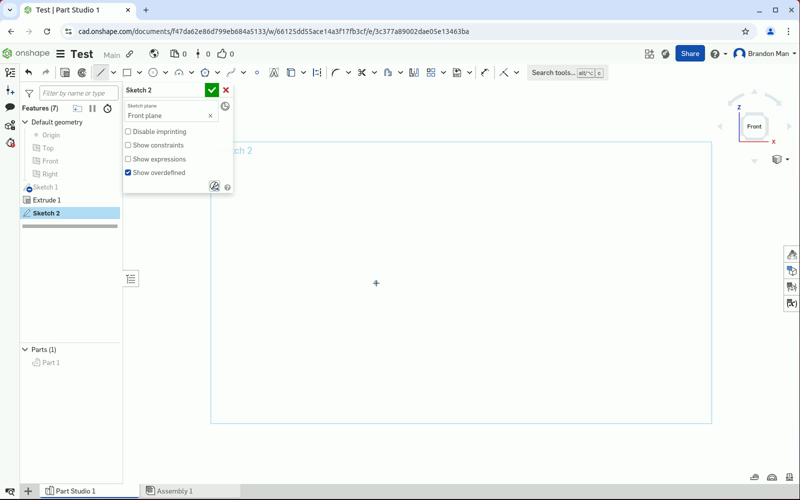
mouse_move(460, 282)
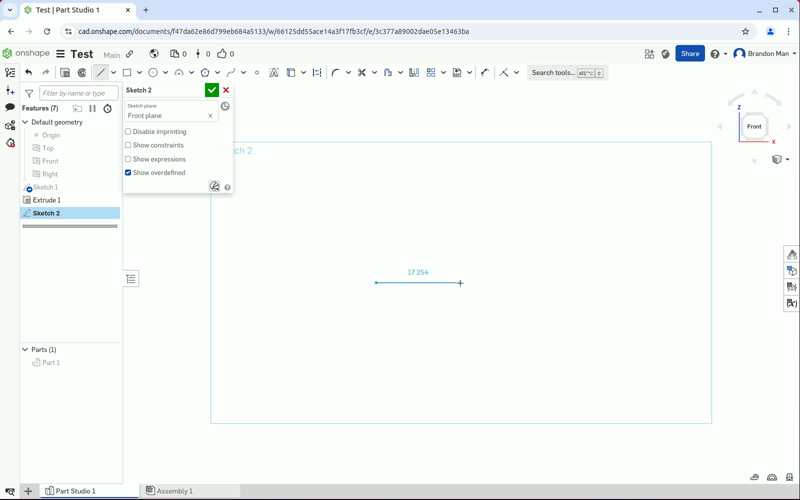
click(460, 282)
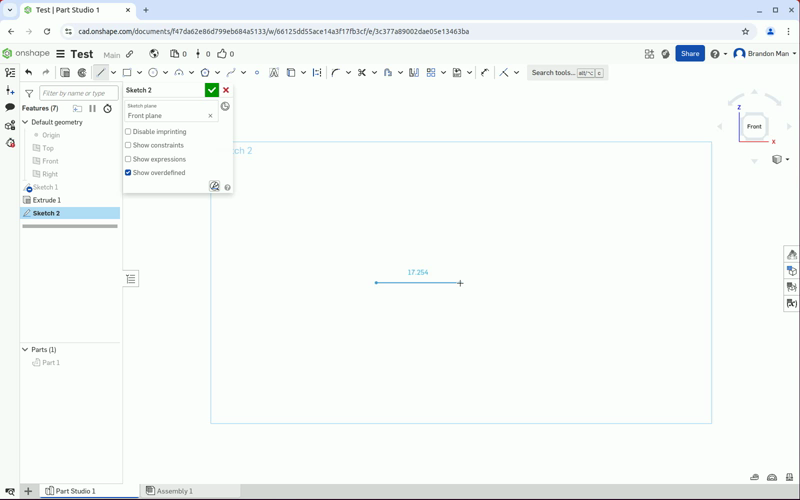
key_up(shift)
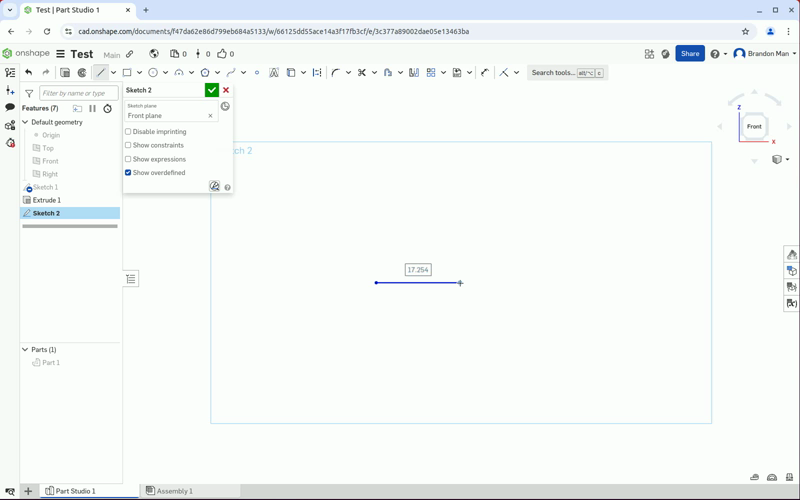
key_down(shift)
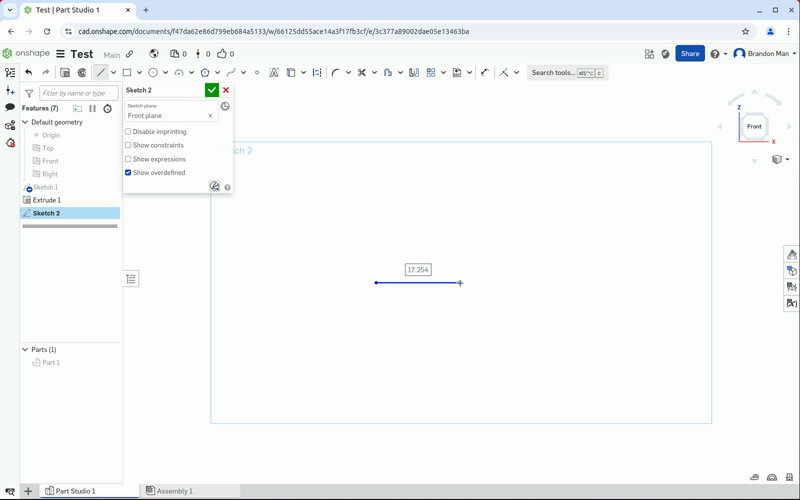
mouse_move(490, 282)
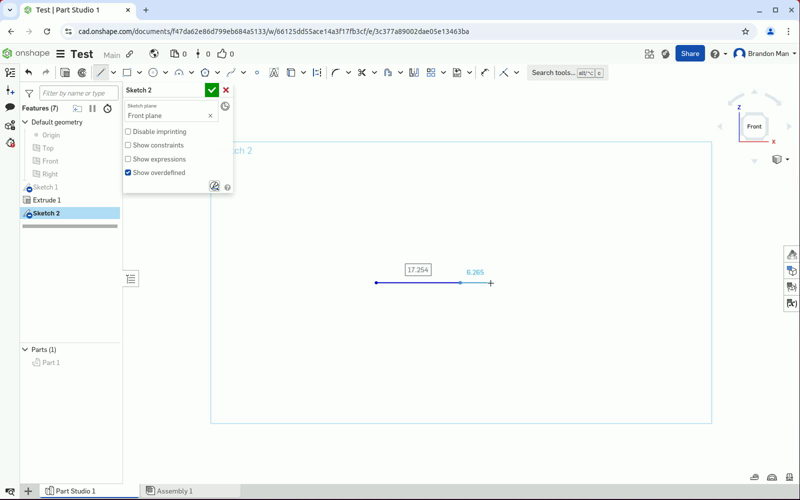
mouse_move(499, 282)
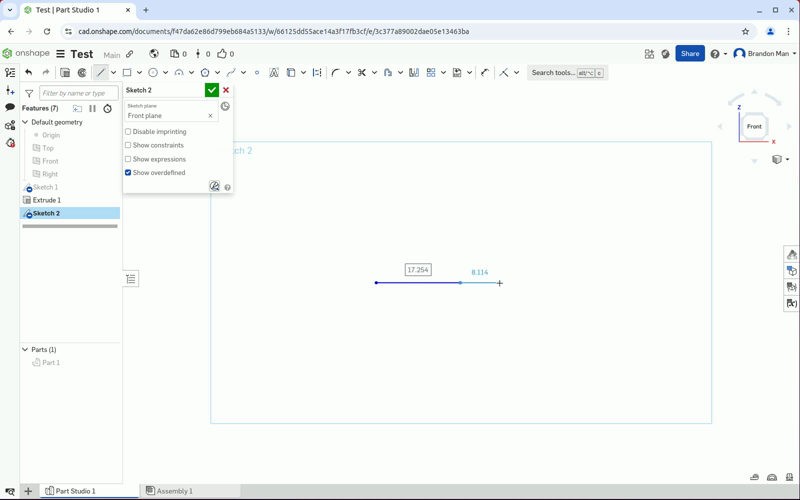
click(499, 282)
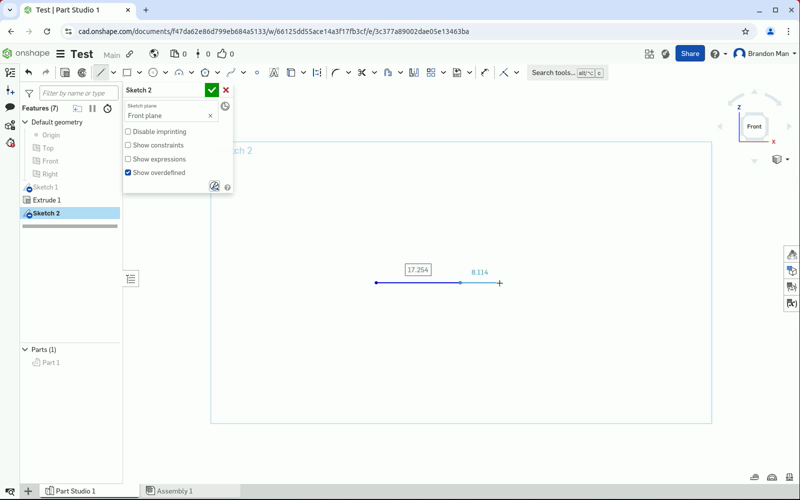
key_up(shift)
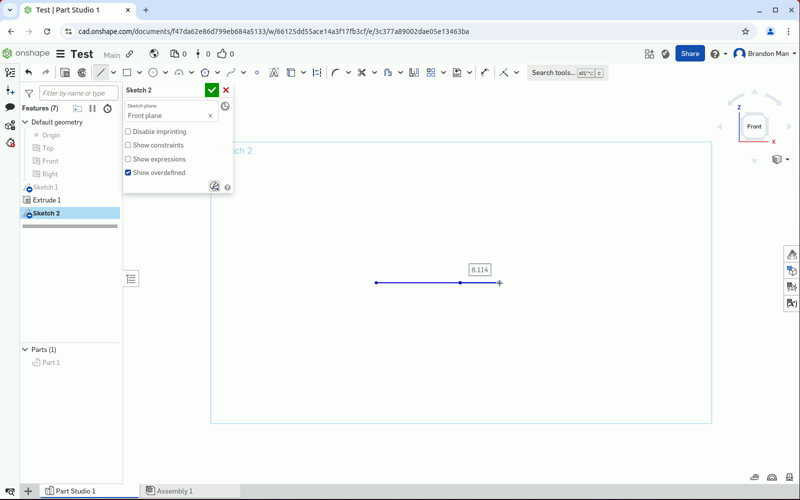
key_down(shift)
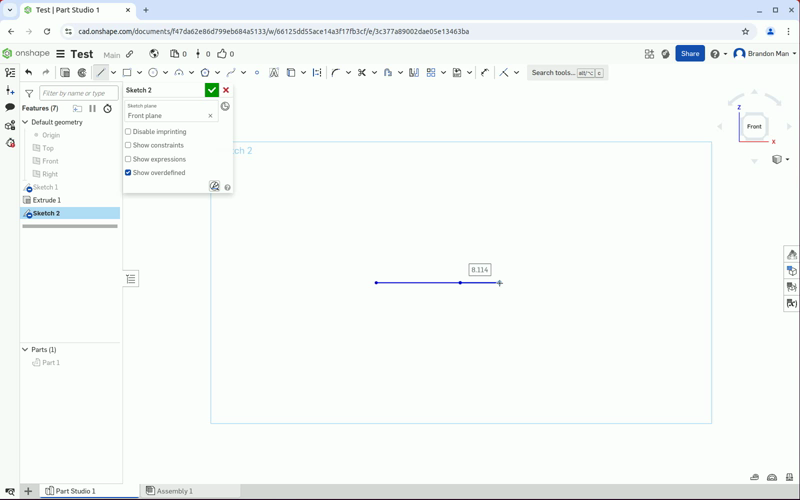
mouse_move(529, 282)
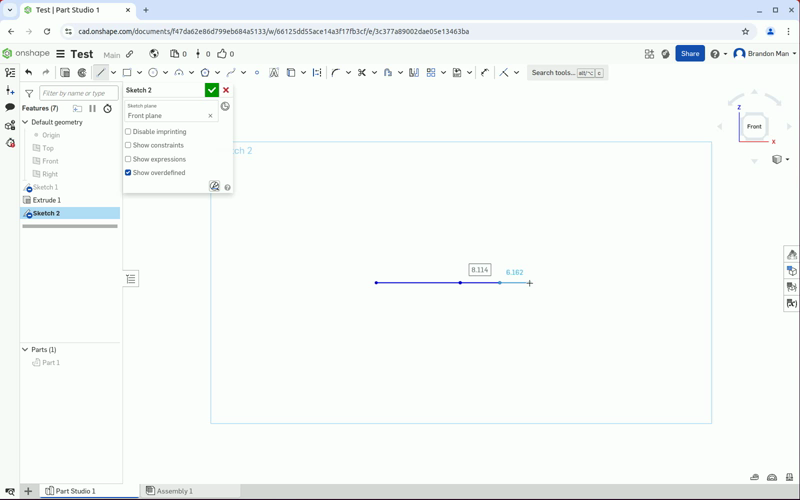
mouse_move(499, 270)
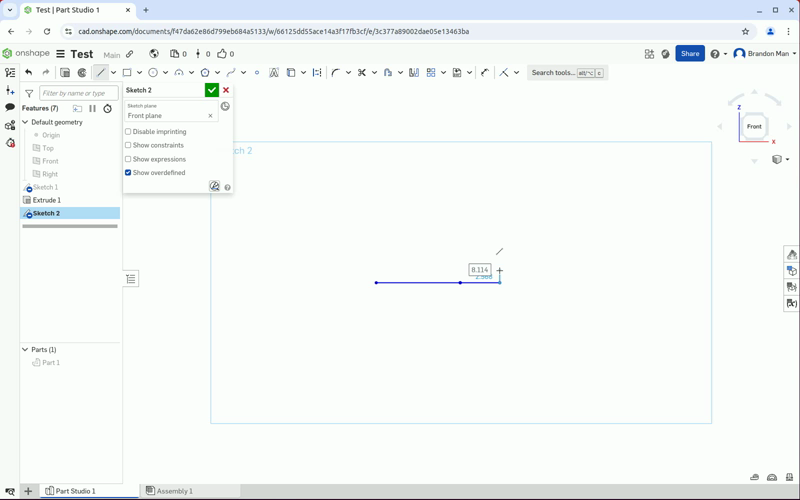
click(499, 270)
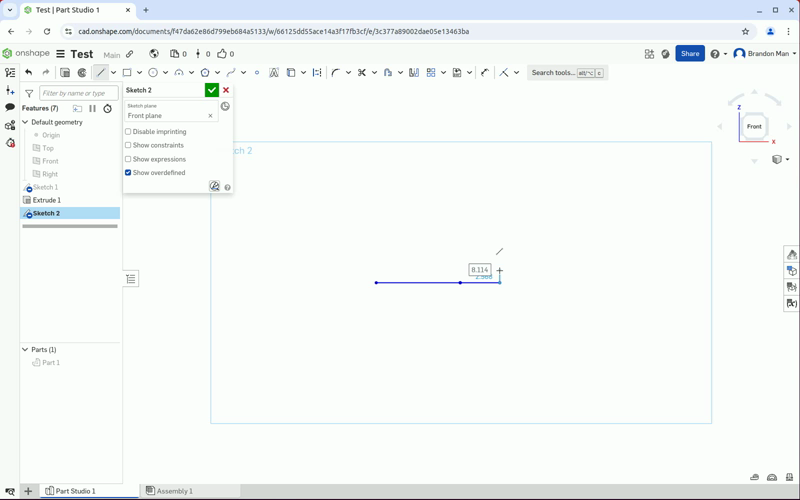
key_up(shift)
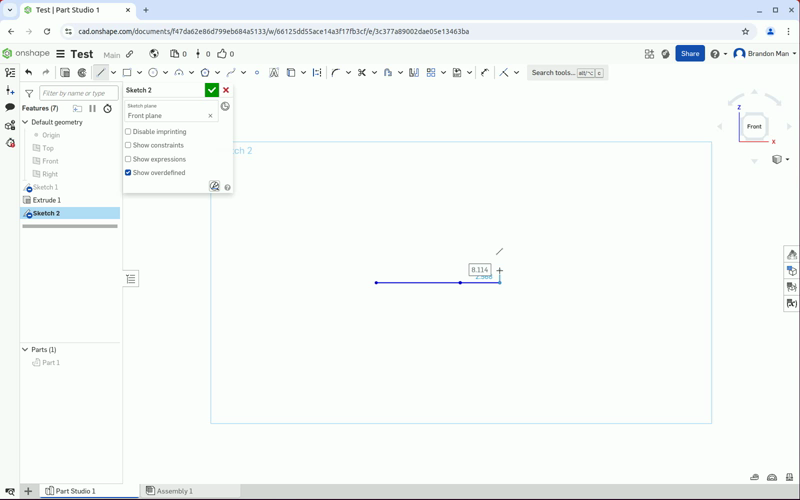
key(esc)
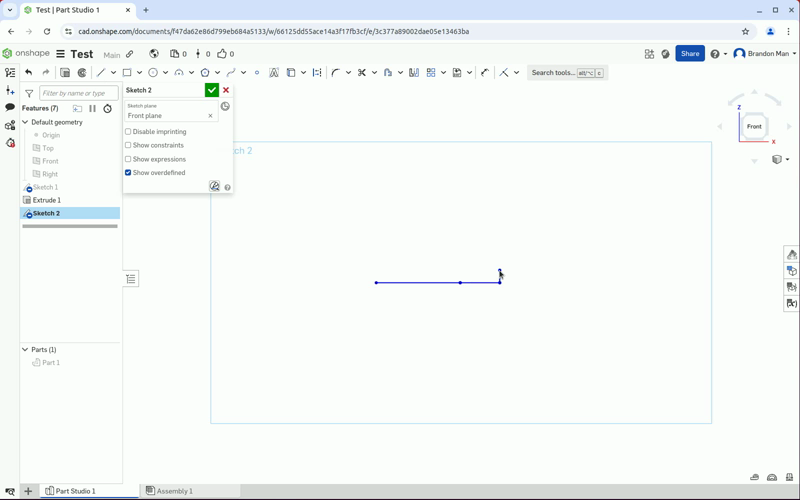
key(a)
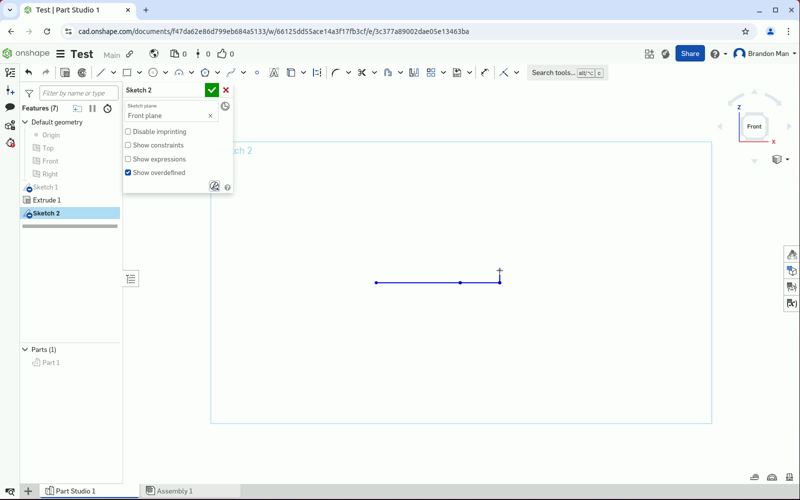
mouse_move(499, 270)
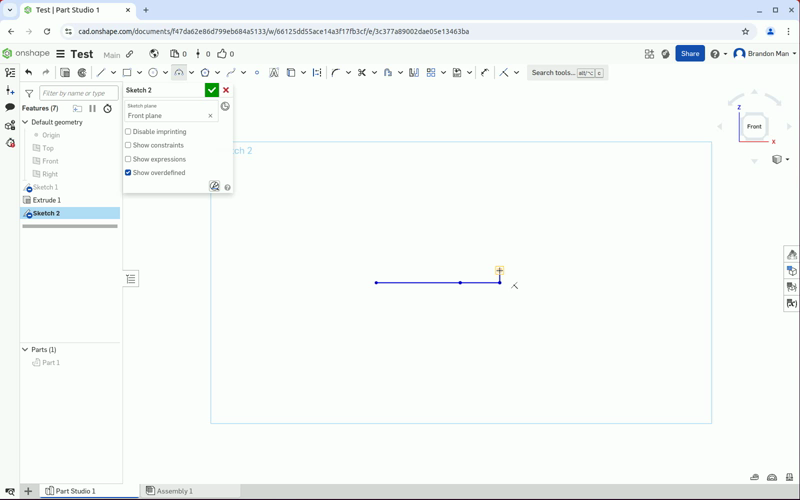
click(499, 270)
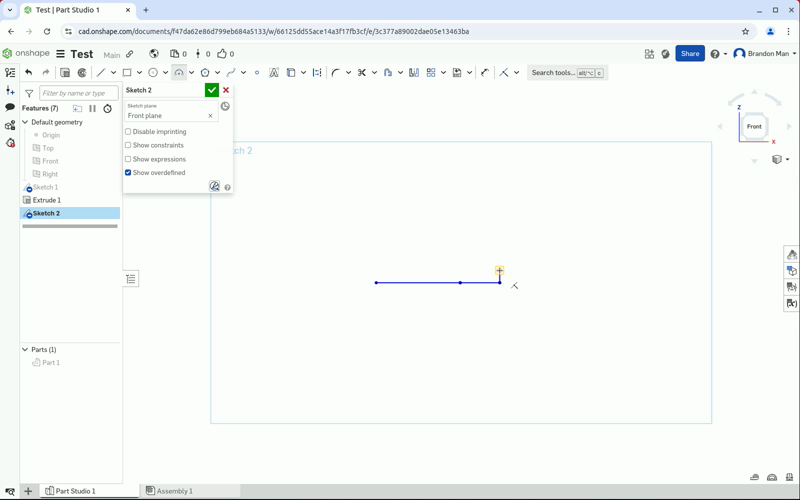
key_down(shift)
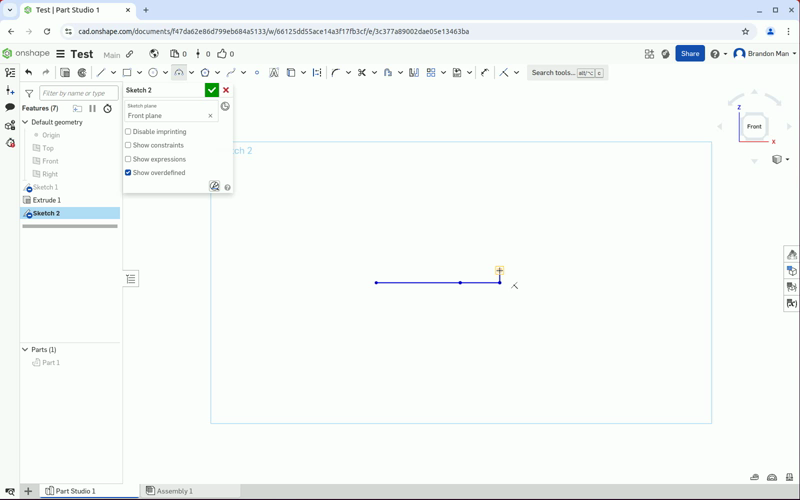
mouse_move(394, 232)
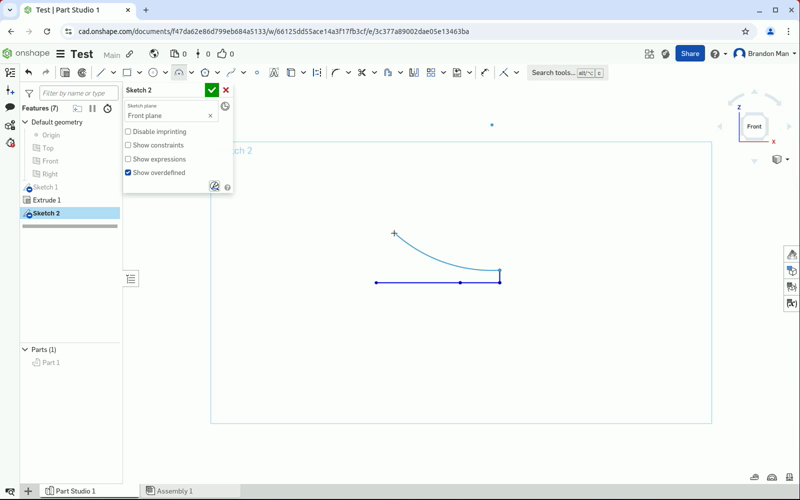
click(394, 232)
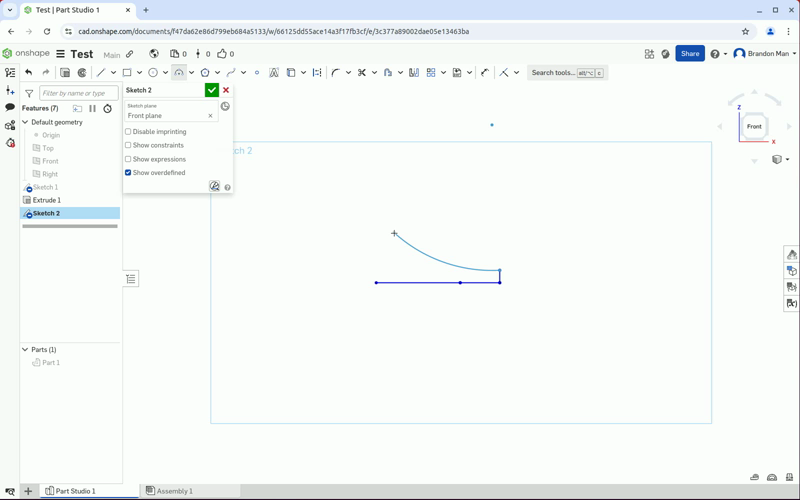
mouse_move(443, 260)
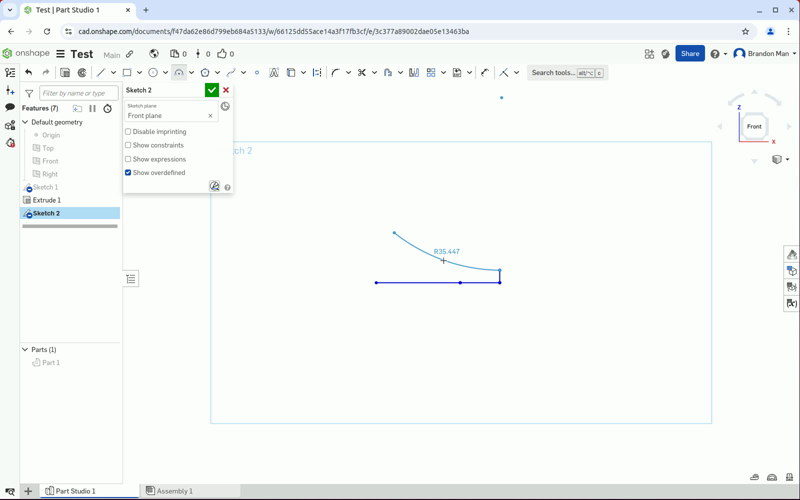
click(443, 260)
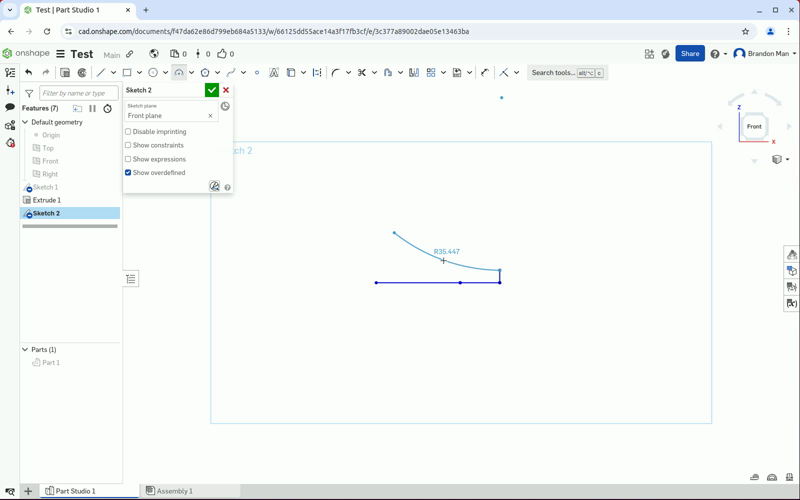
key_up(shift)
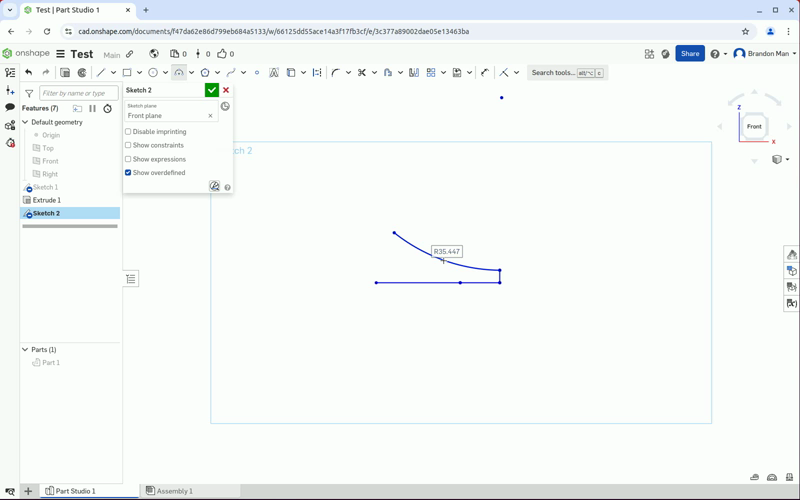
mouse_move(394, 232)
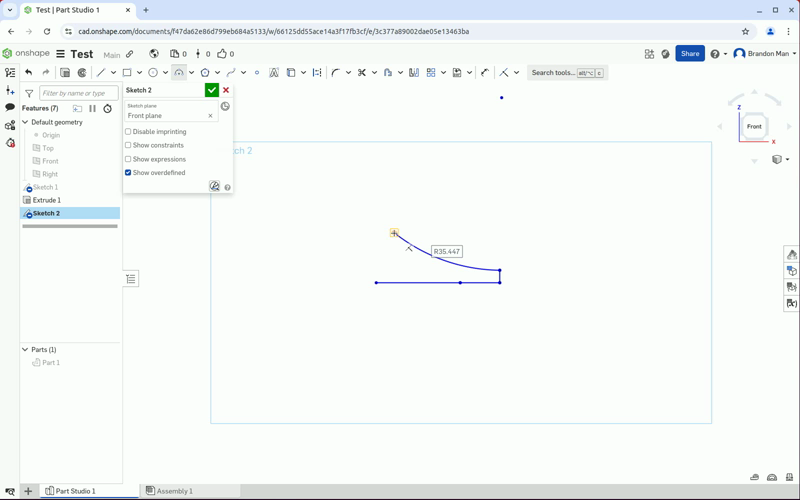
click(394, 232)
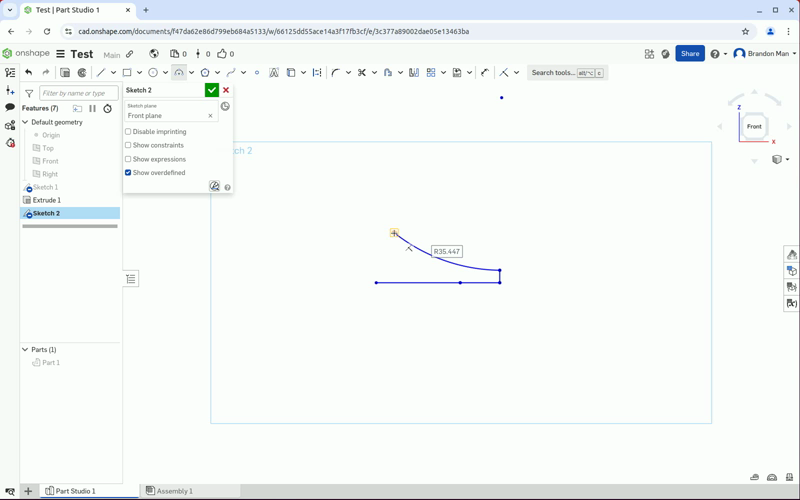
mouse_move(376, 282)
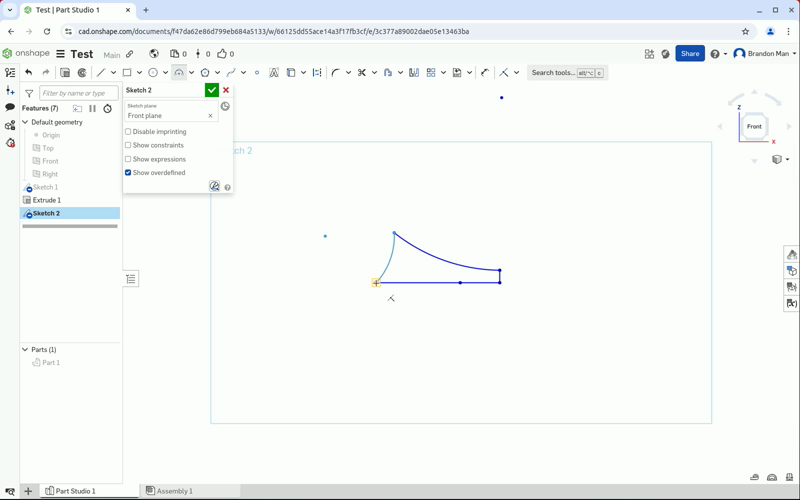
click(376, 282)
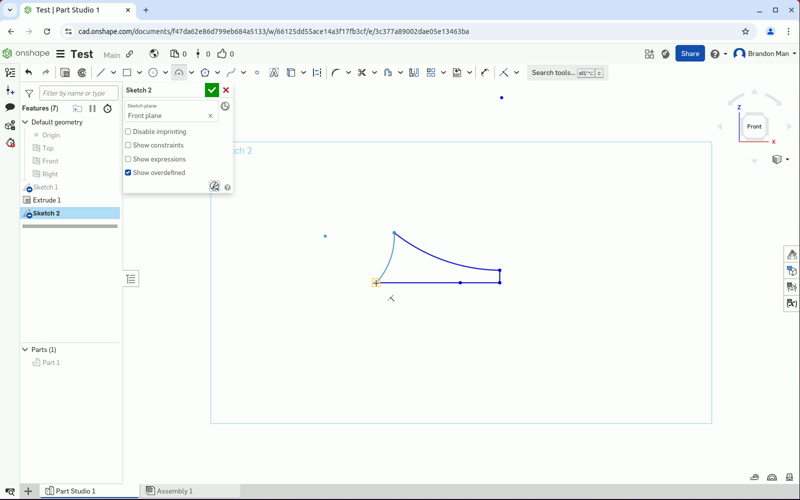
key_down(shift)
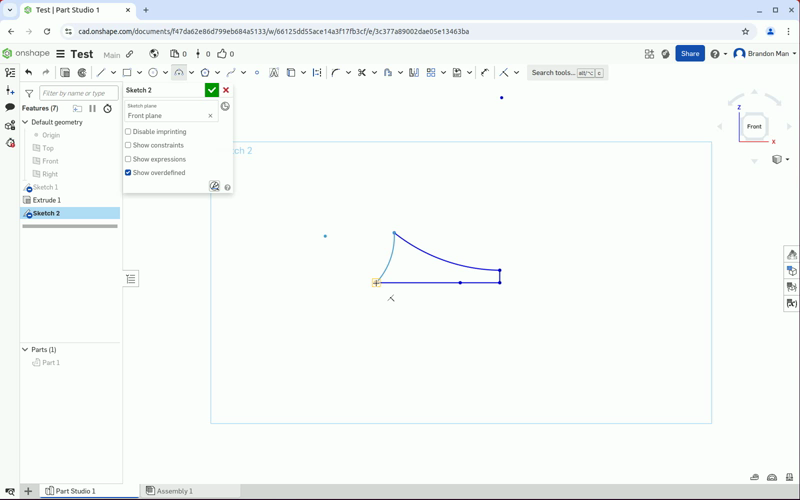
mouse_move(349, 244)
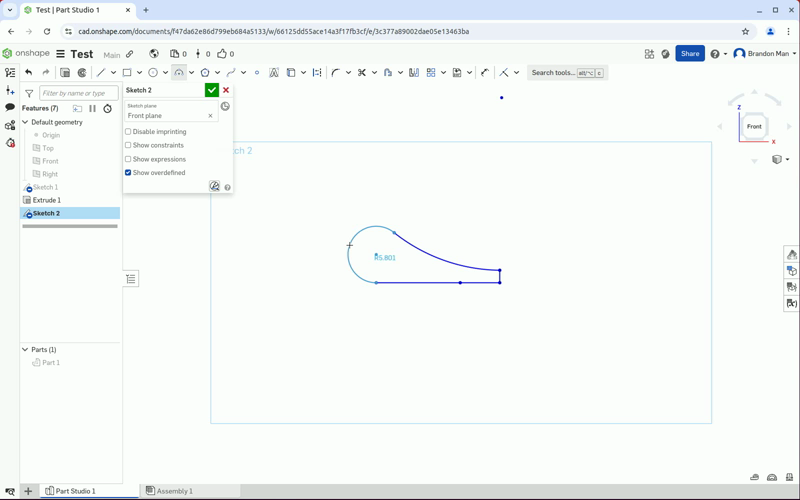
click(349, 244)
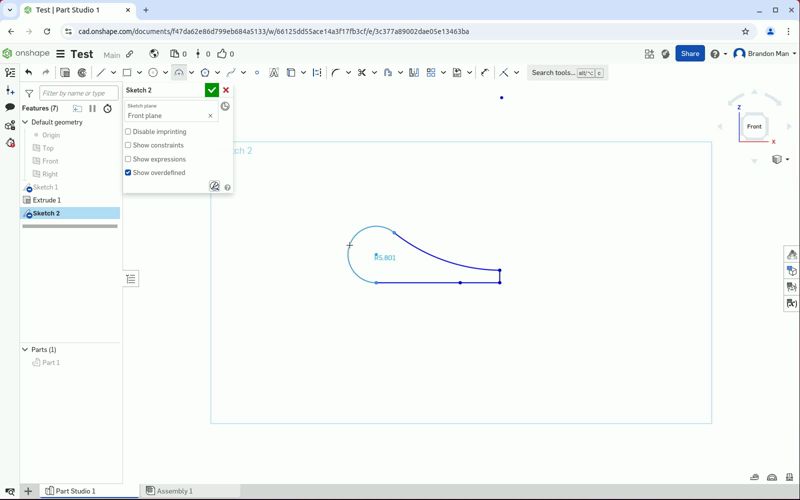
key_up(shift)
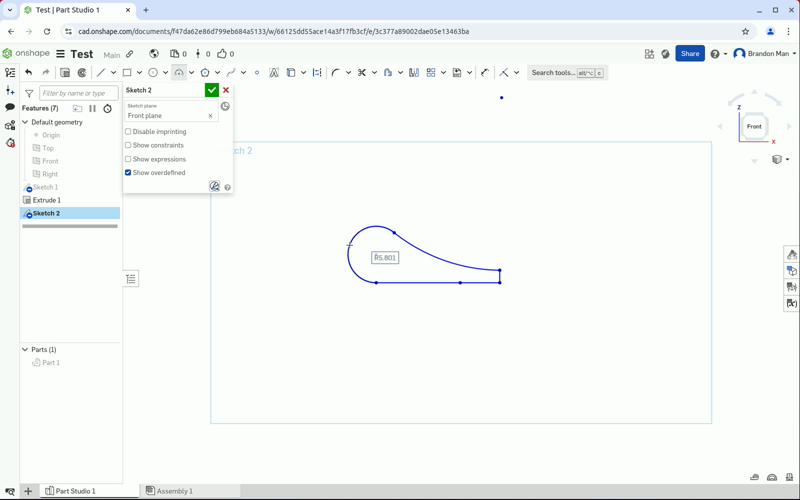
key(esc)
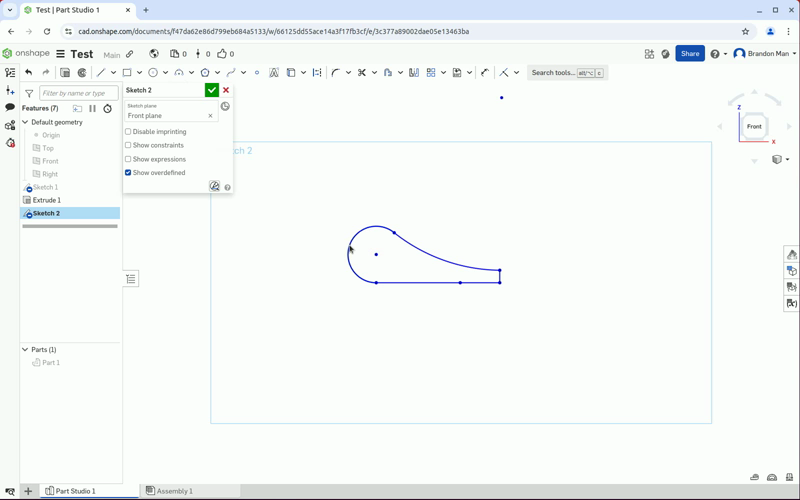
key(c)
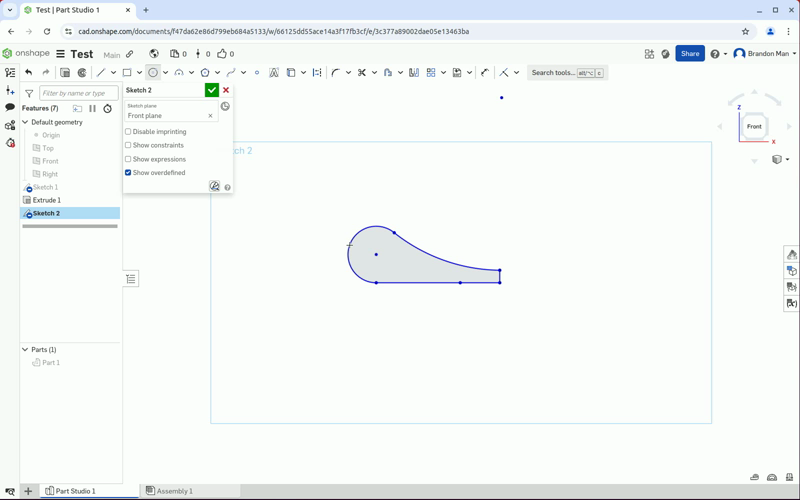
key_down(shift)
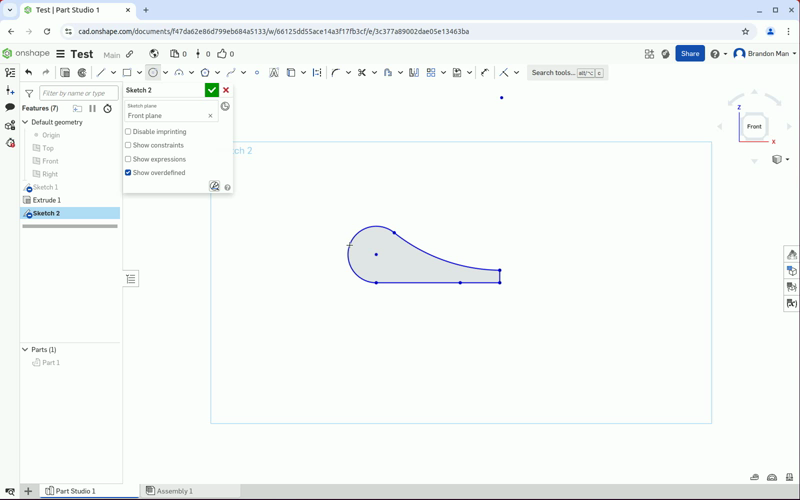
mouse_move(376, 254)
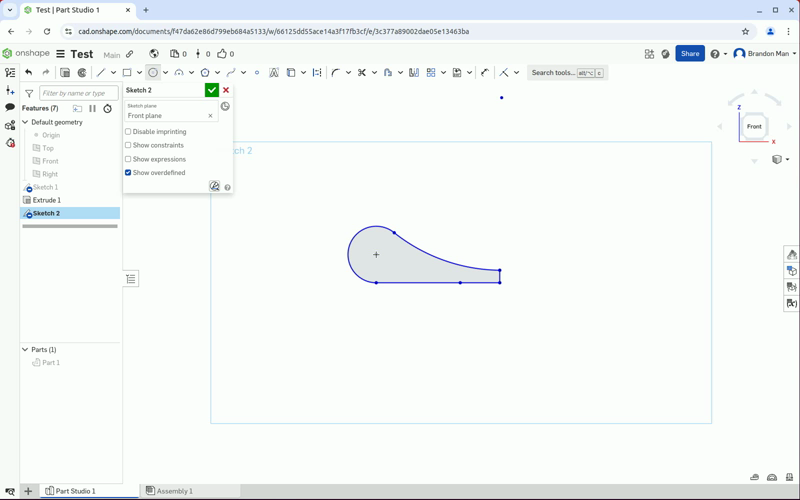
click(376, 254)
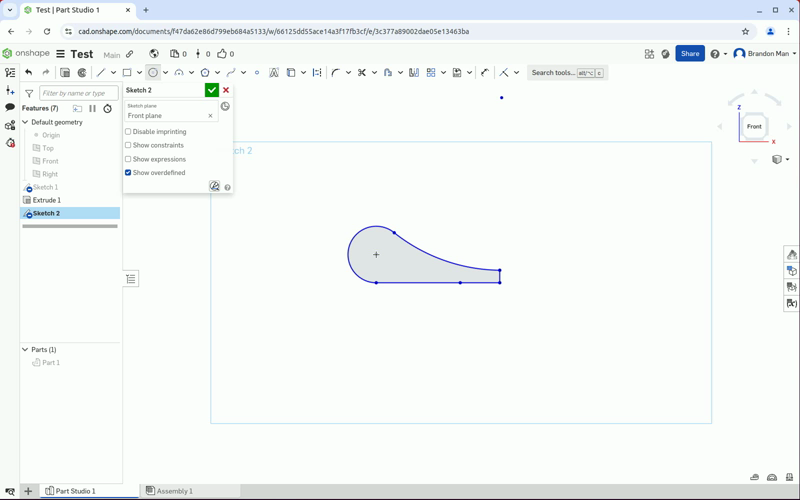
key_up(shift)
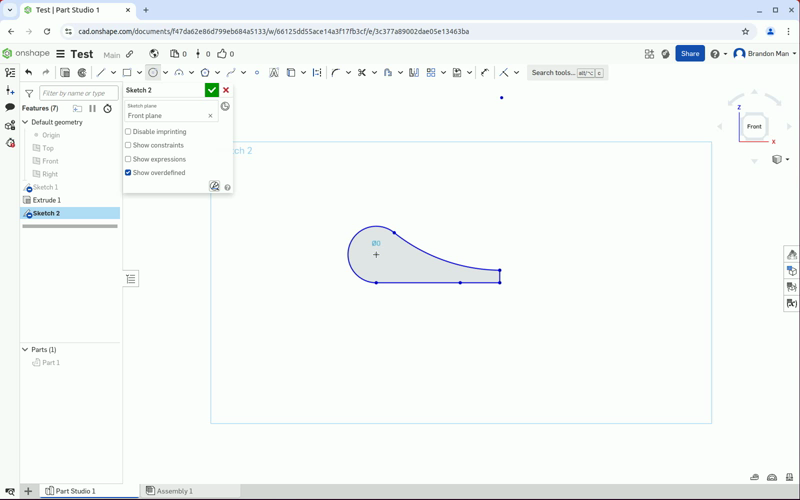
mouse_move(389, 254)
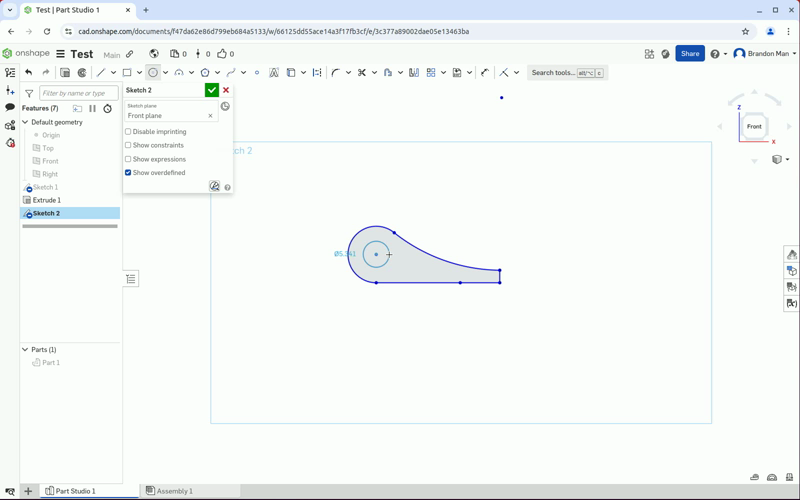
click(389, 254)
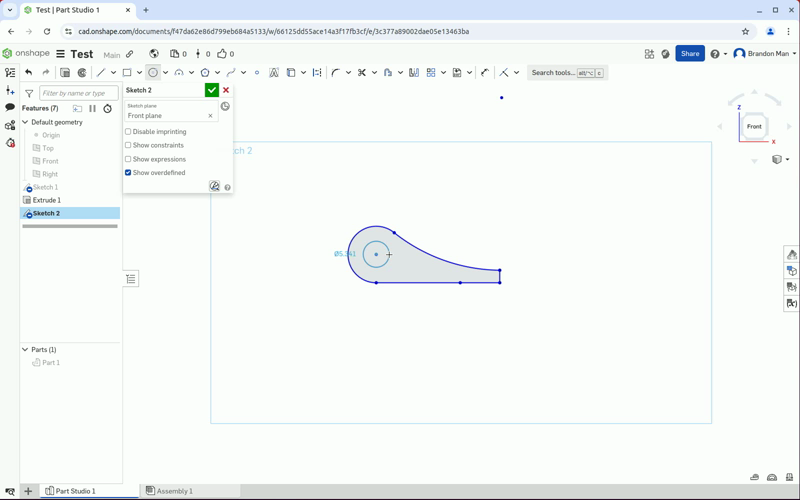
key(esc)
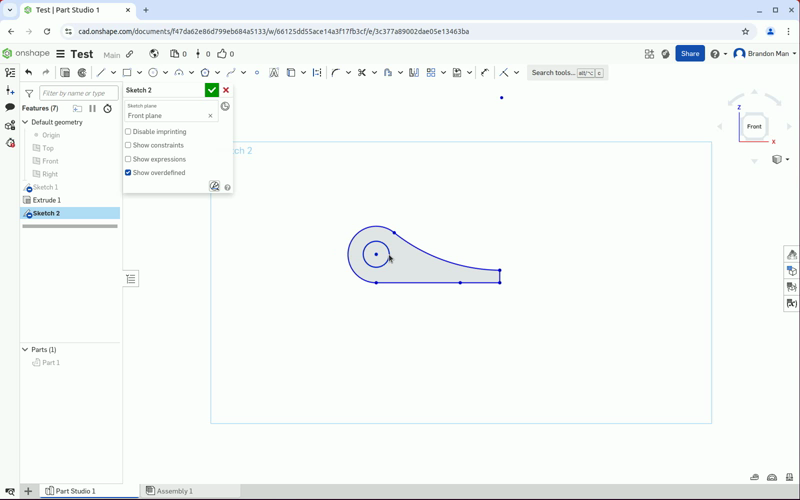
mouse_move(416, 273)
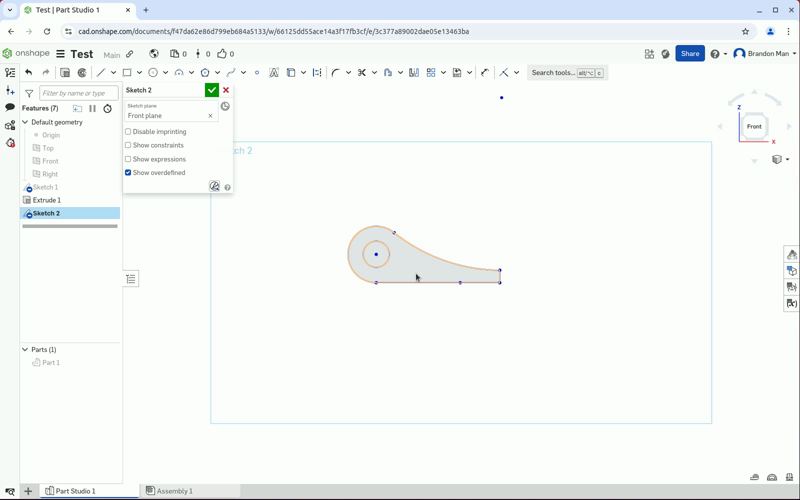
click(416, 273)
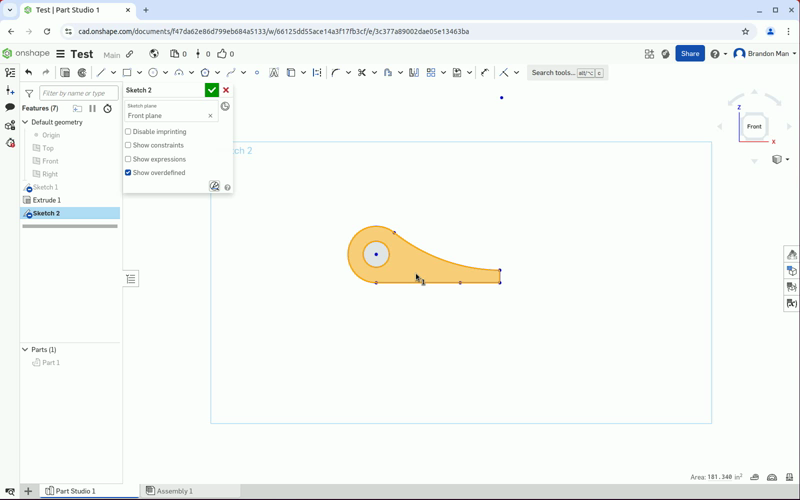
mouse_move(73, 352)
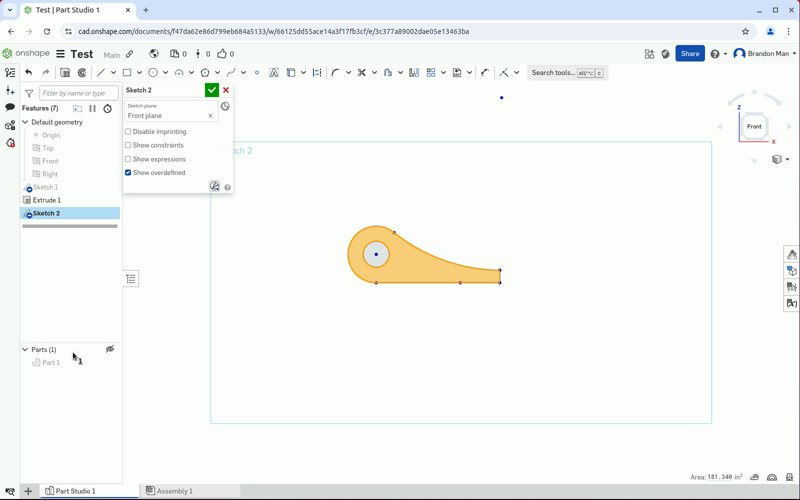
key(shift+y)
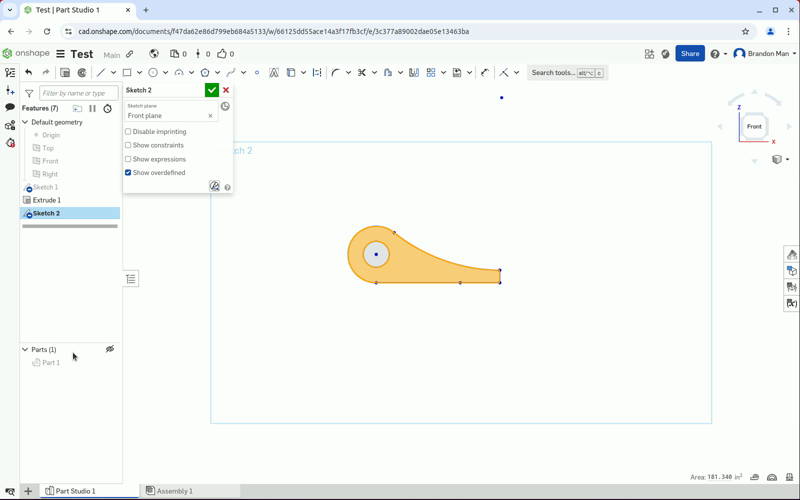
key(shift+e)
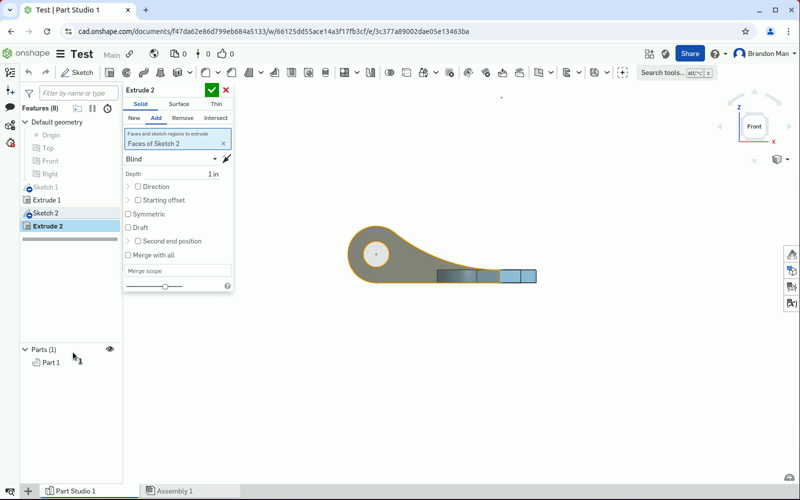
mouse_move(143, 106)
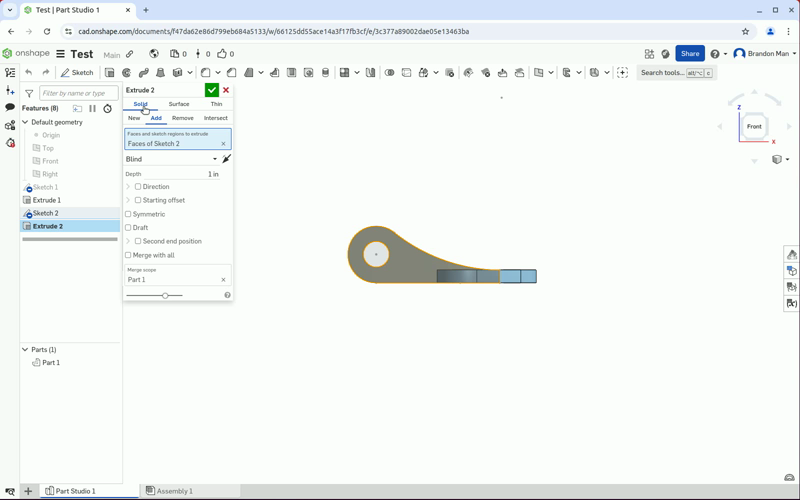
click(143, 106)
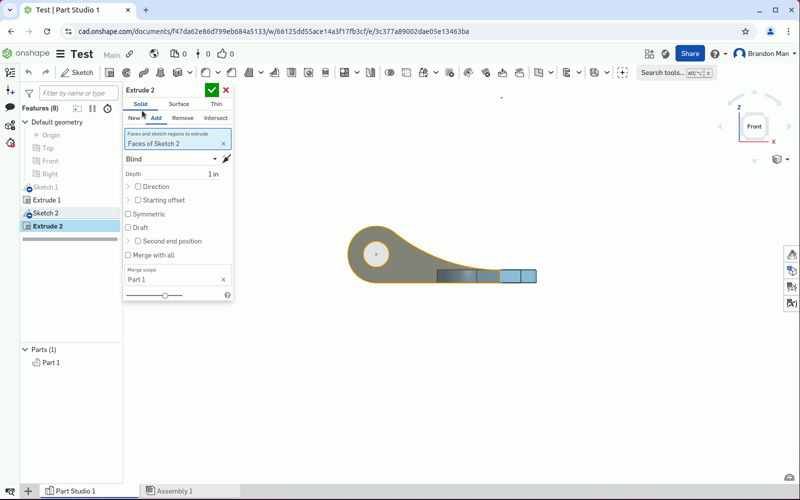
mouse_move(137, 120)
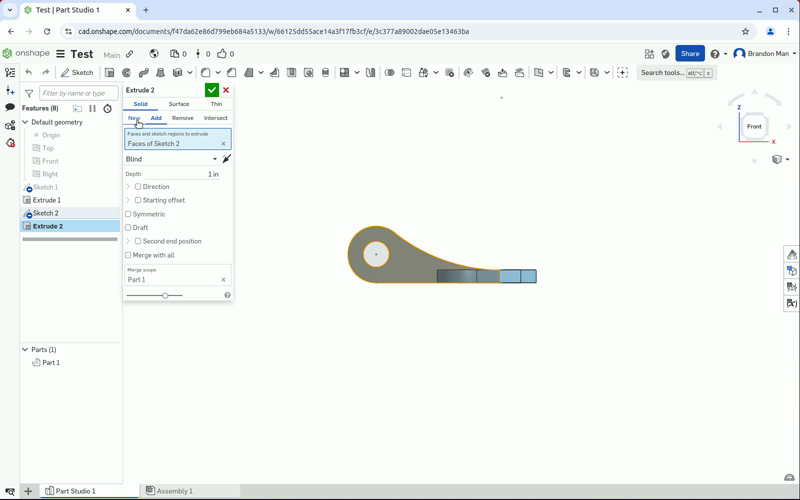
click(137, 120)
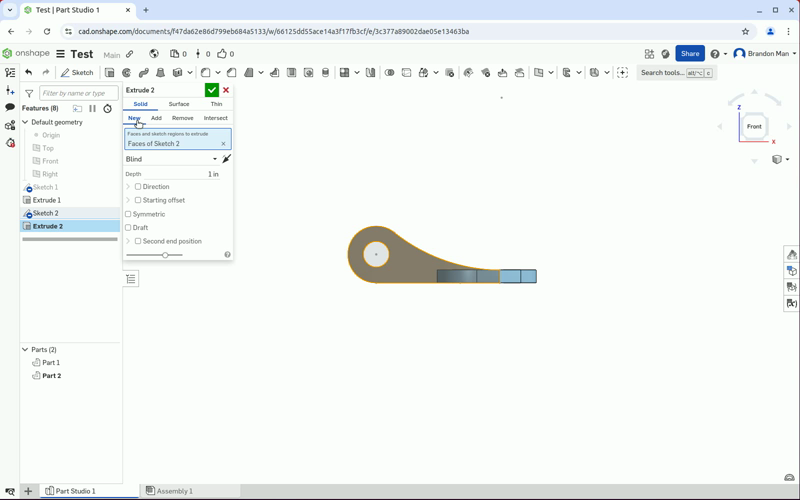
key(tab, 4)
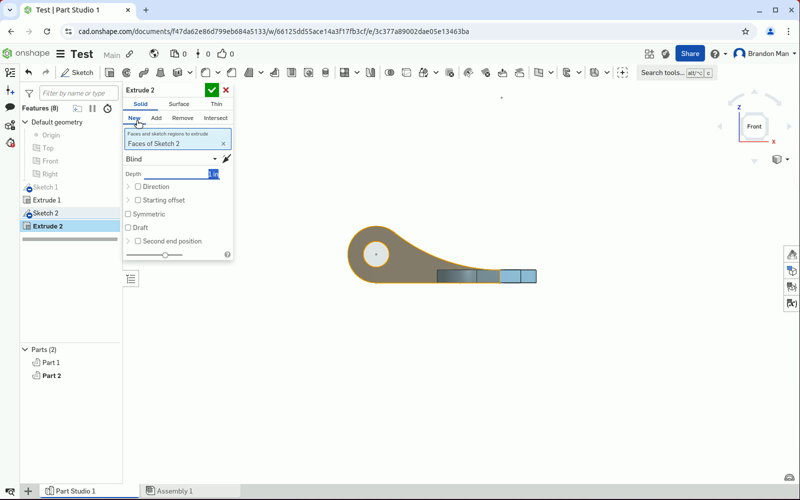
text(4.332)
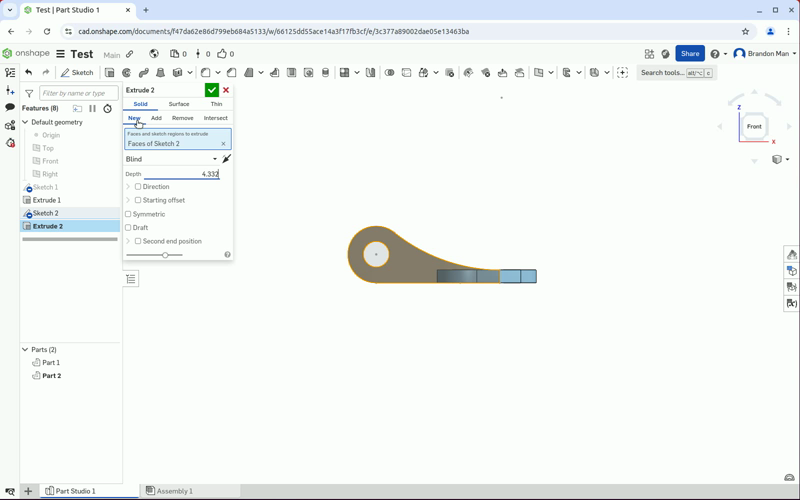
key(tab, 3)
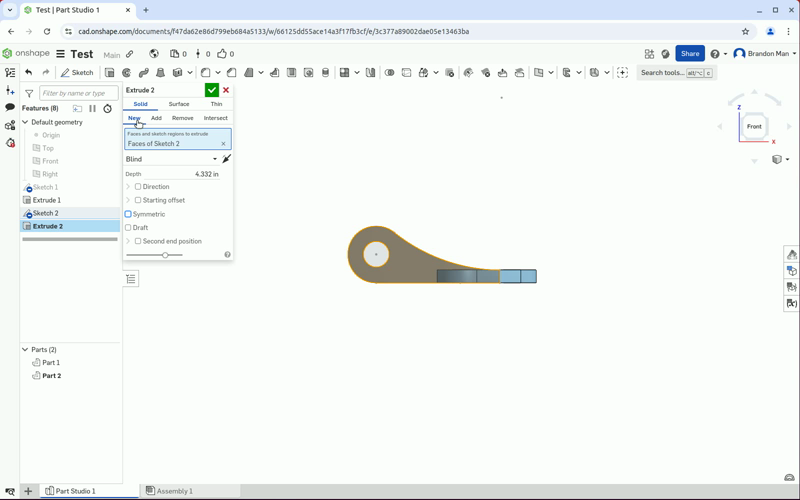
key(space)
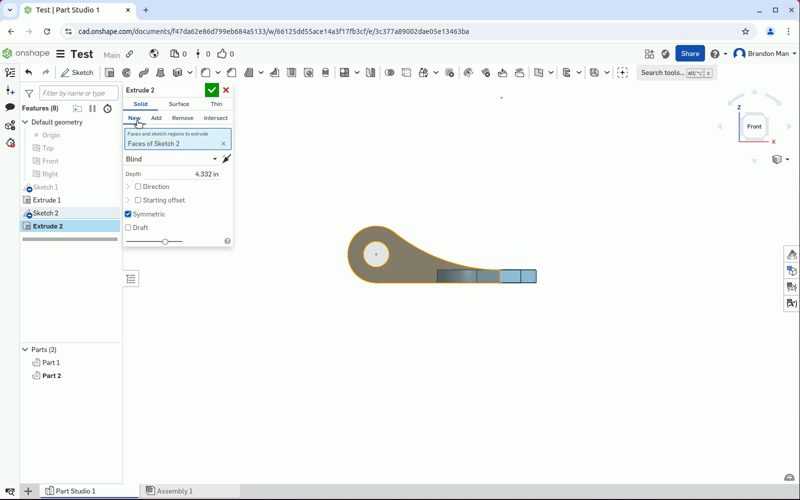
key(enter)
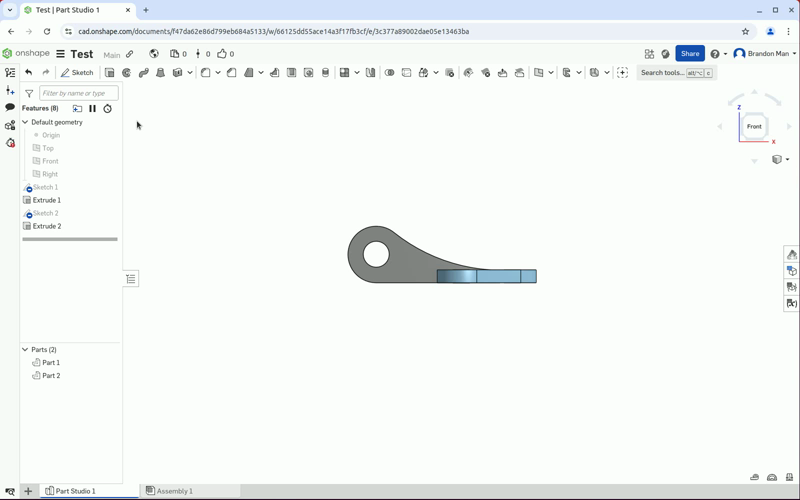
key(shift+h)
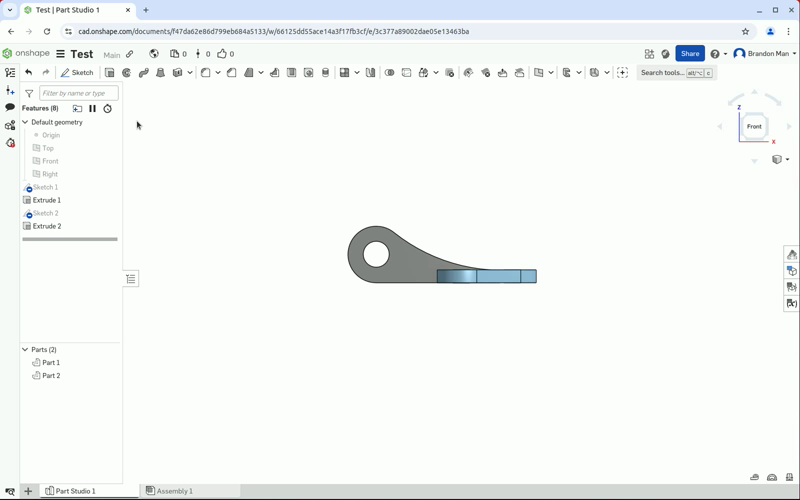
key(shift+h)
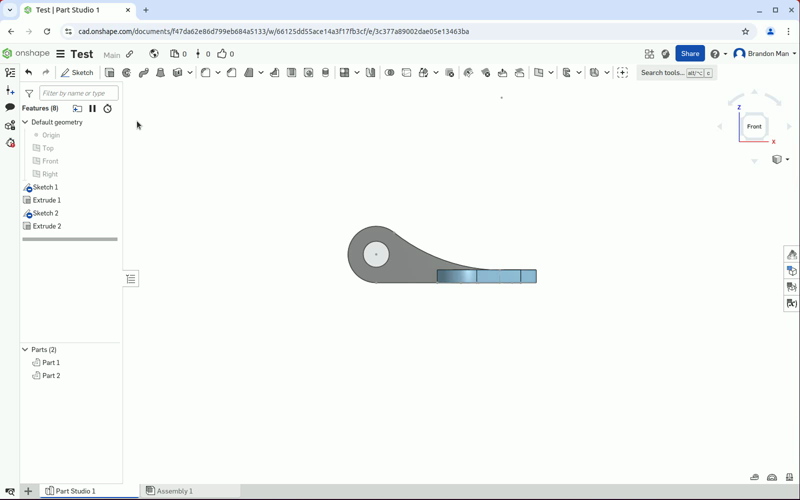
key(shift+7)
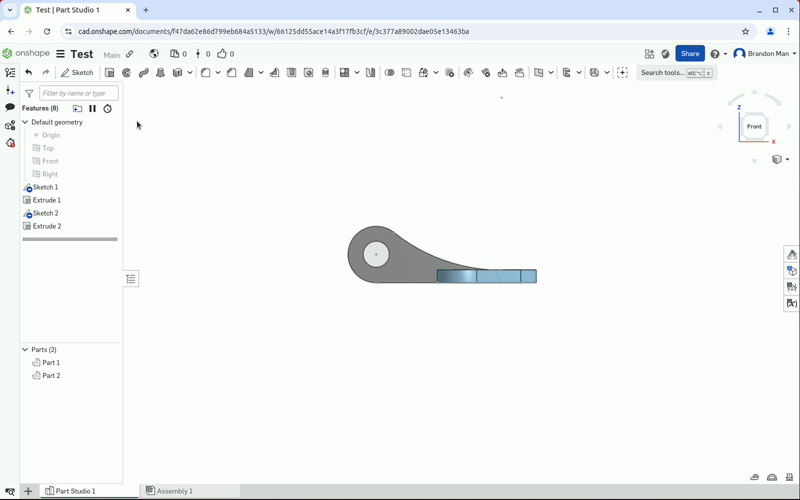
key(left, 2)
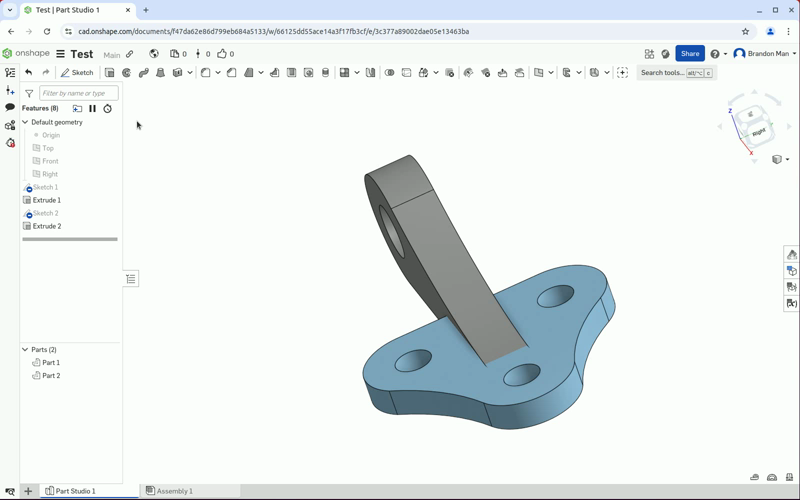
key(down, 2)
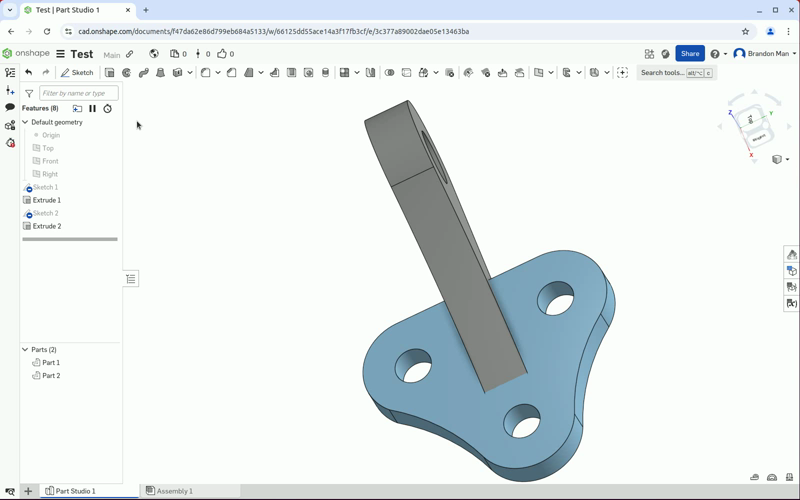
key(up, 2)
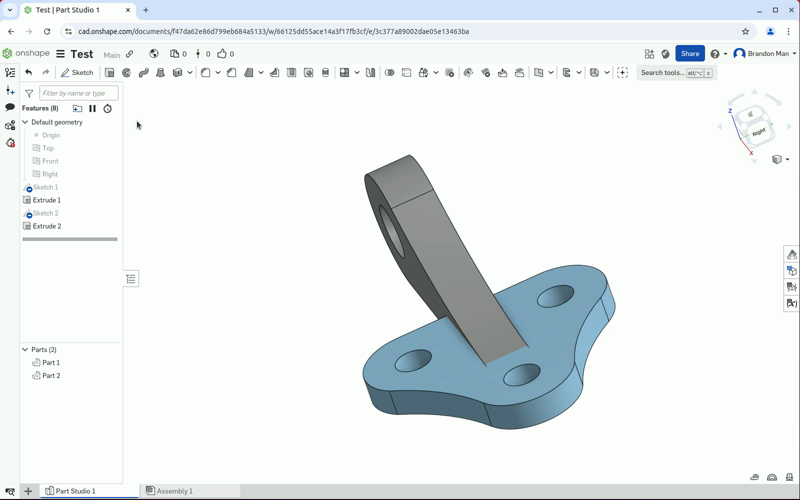
key(right, 2)
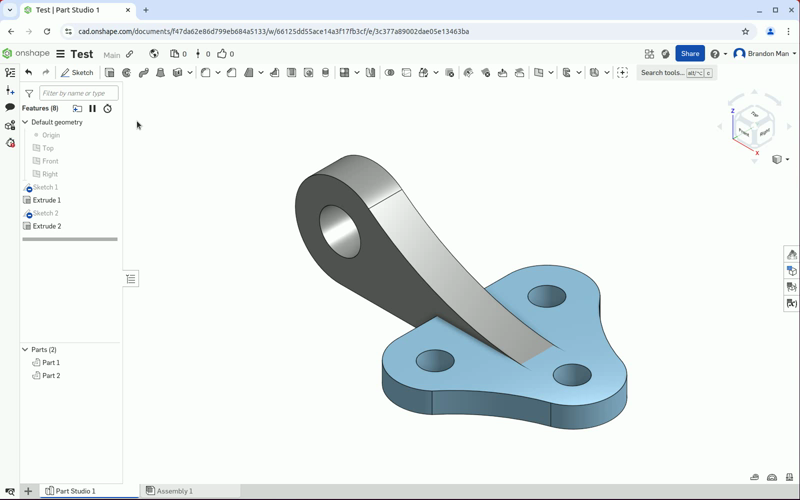
mouse_move(73, 189)
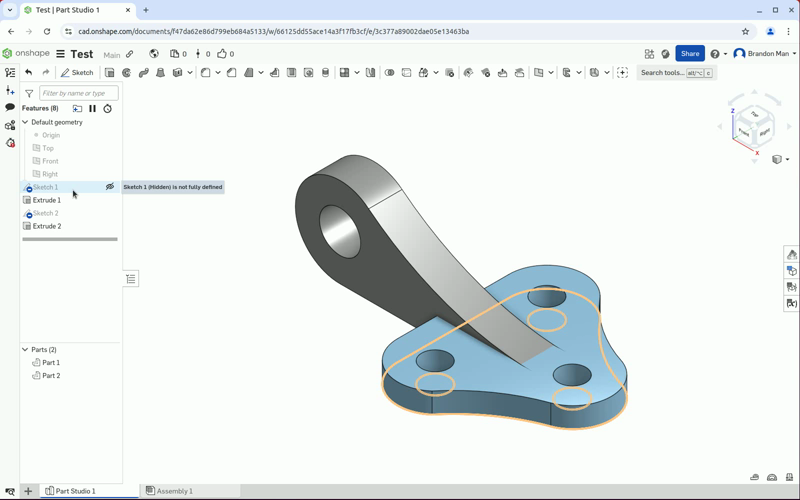
click(73, 189)